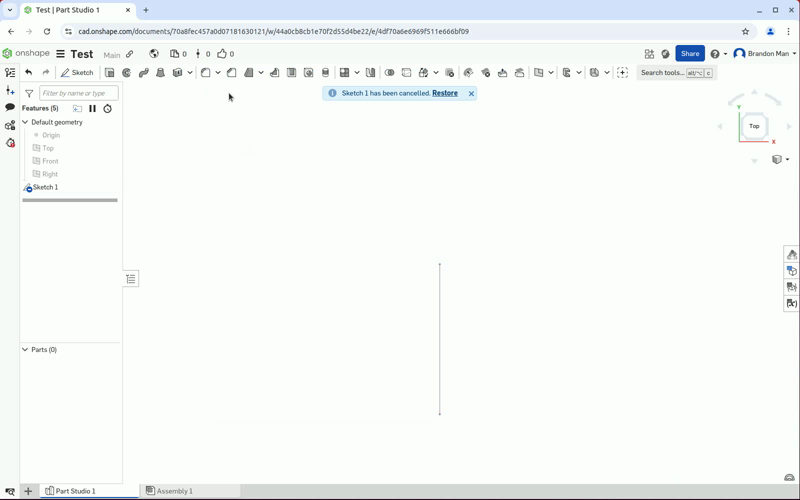
key(shift+h)
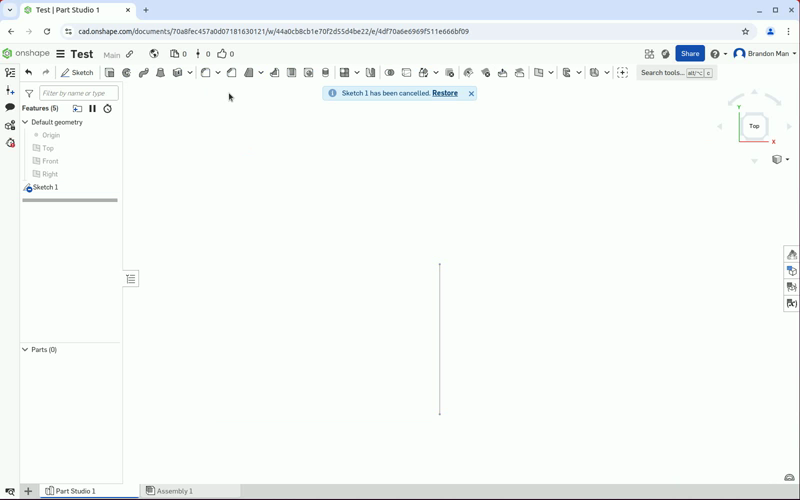
key(shift+s)
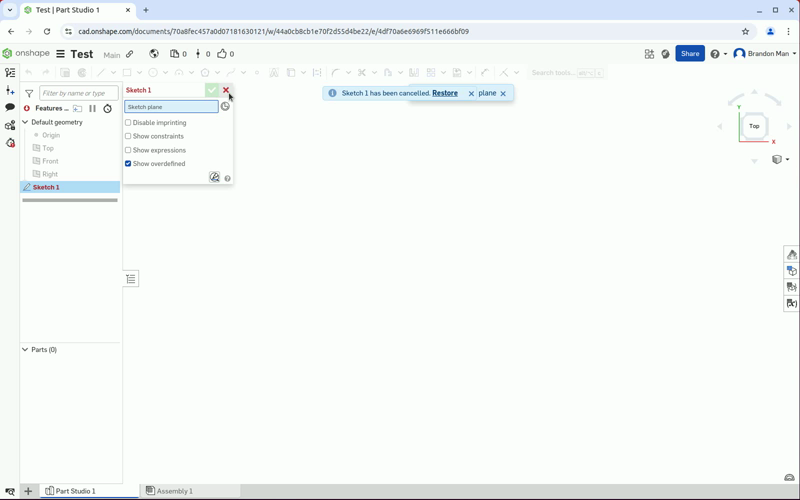
mouse_move(73, 150)
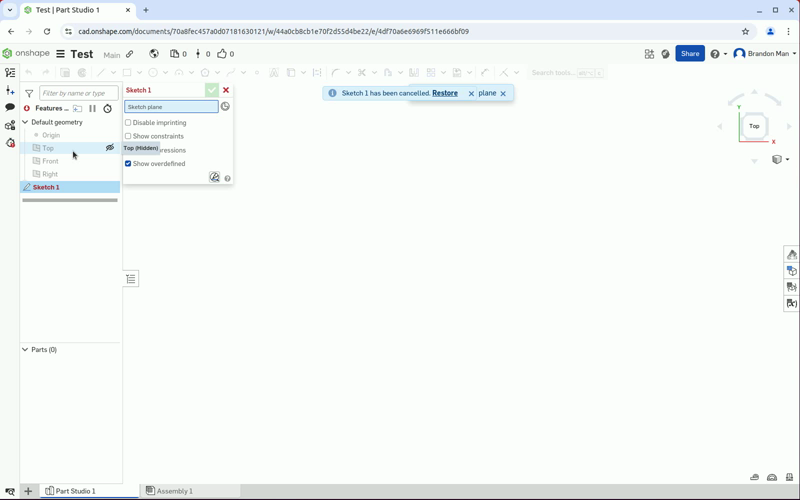
click(73, 150)
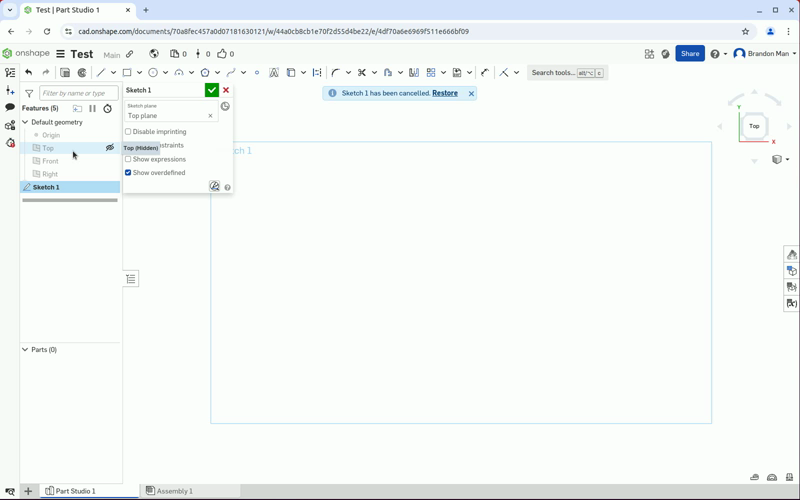
mouse_move(73, 352)
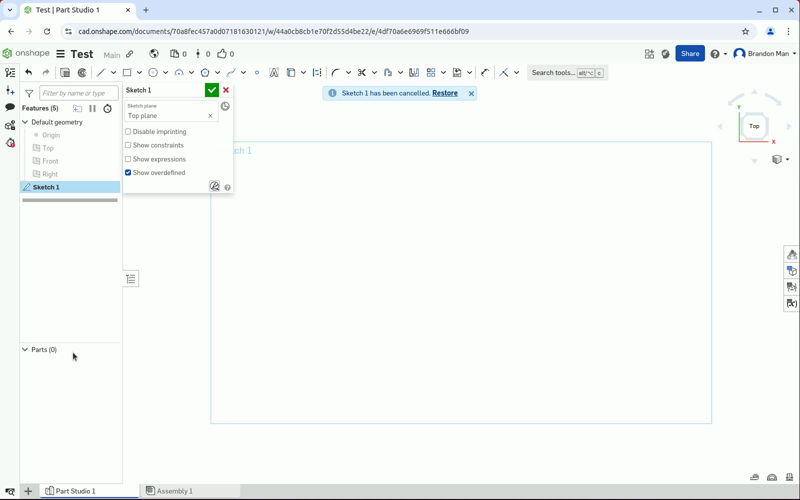
key(y)
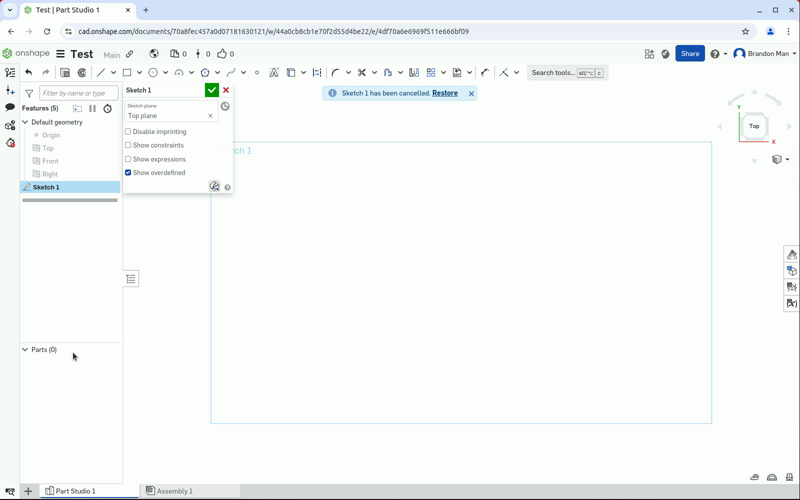
key(l)
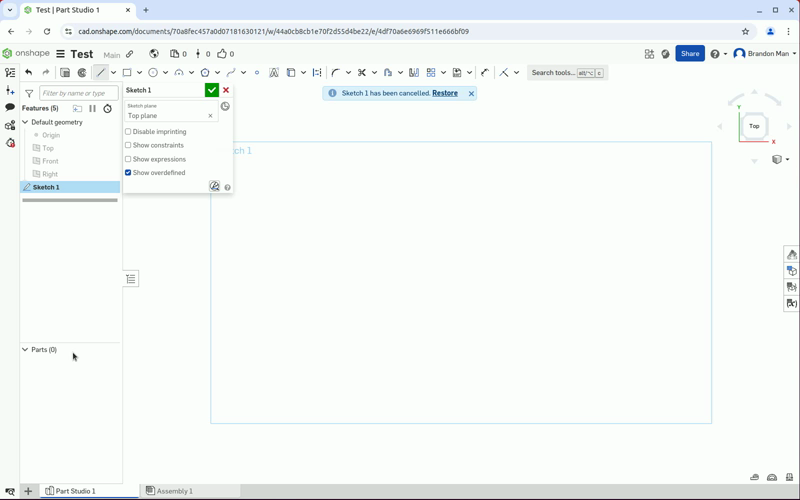
key_down(shift)
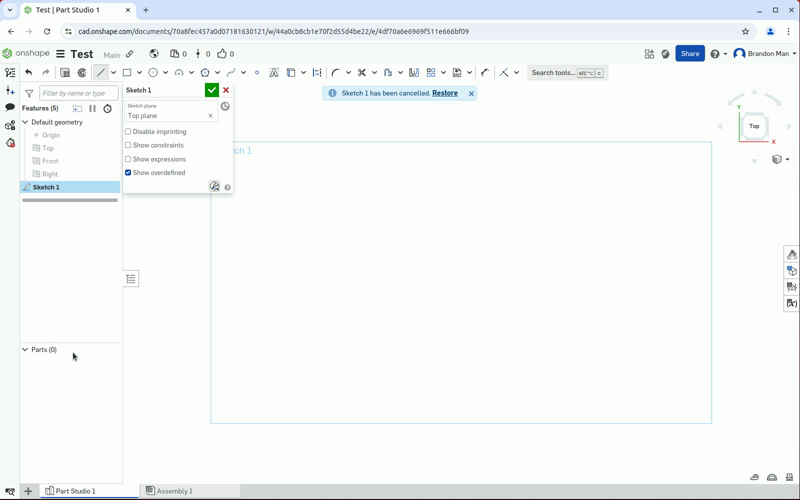
mouse_move(445, 342)
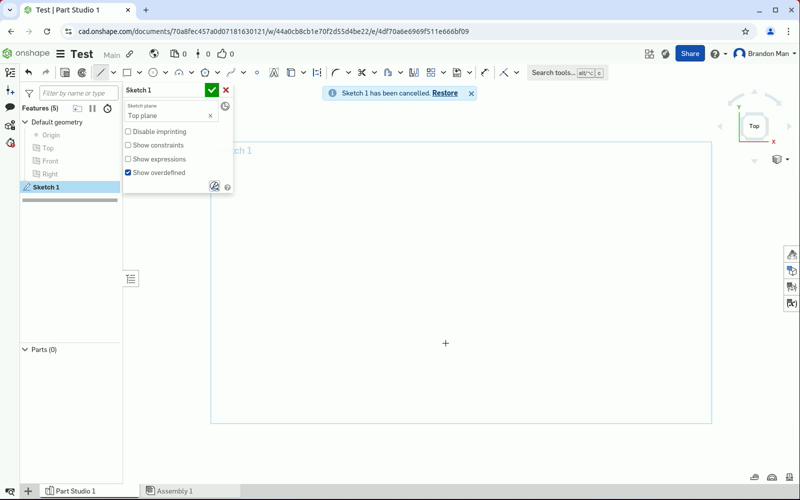
click(445, 342)
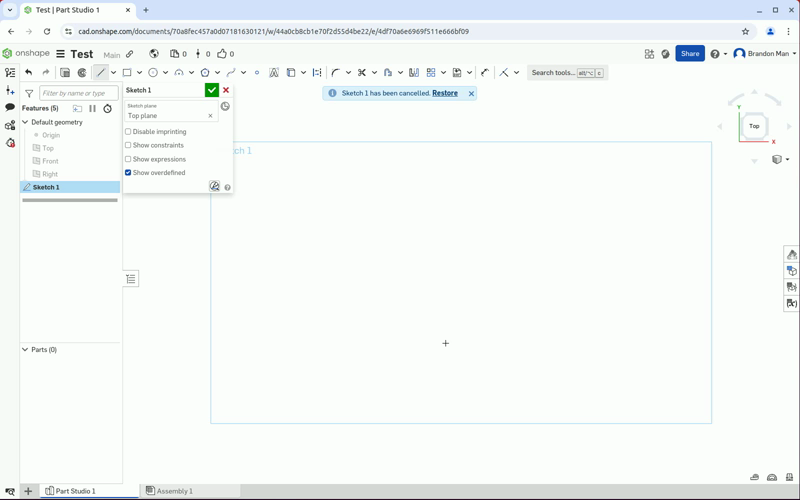
key_up(shift)
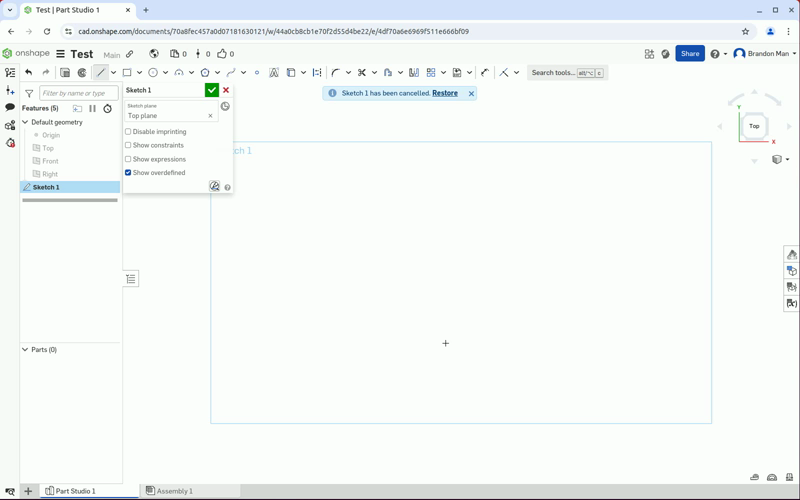
key_down(shift)
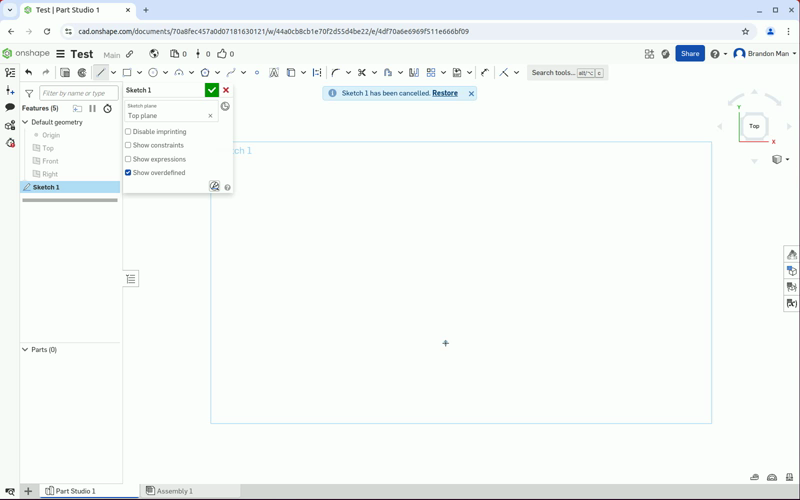
mouse_move(475, 342)
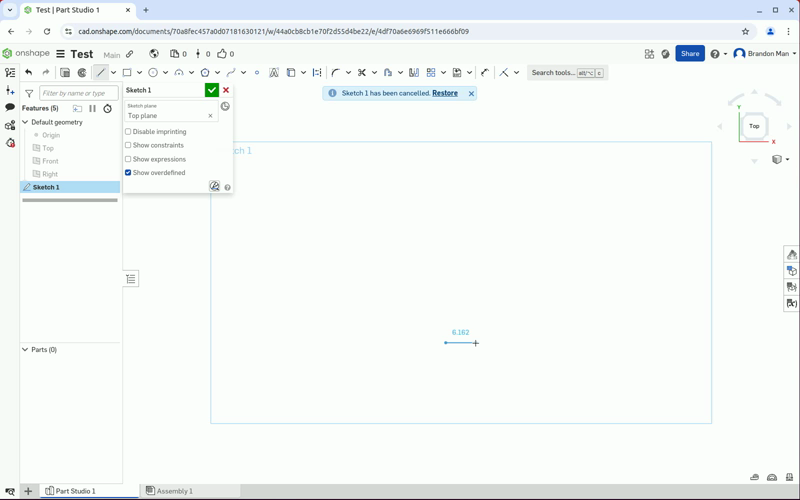
mouse_move(477, 342)
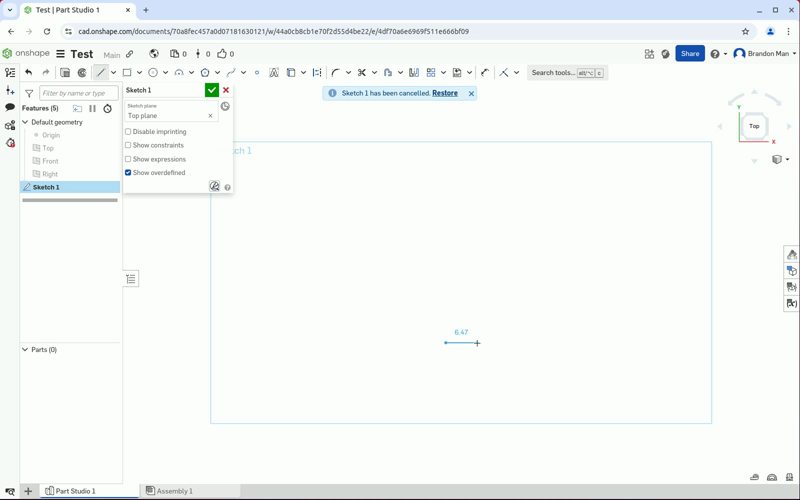
click(477, 342)
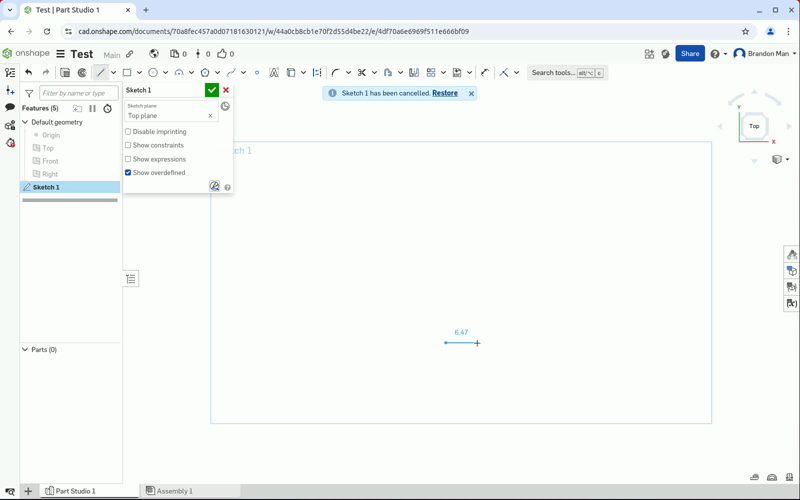
key_up(shift)
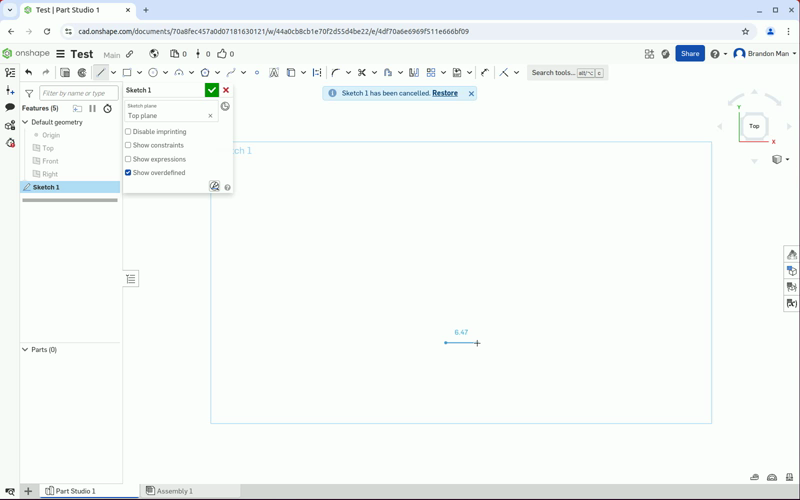
key_down(shift)
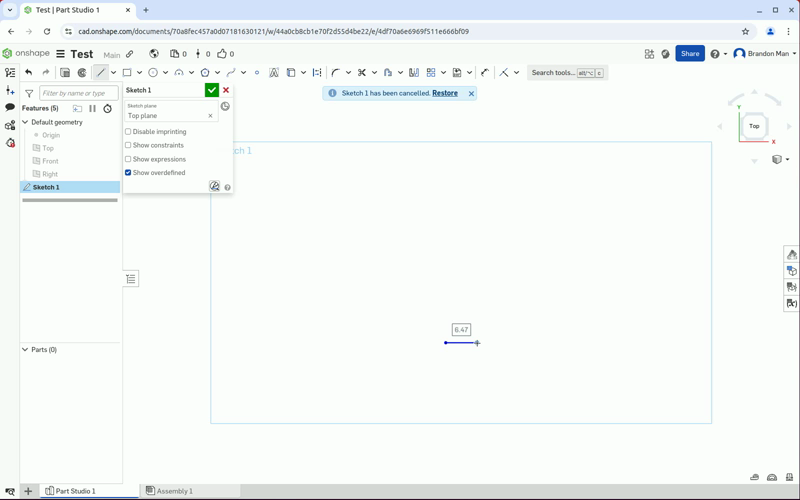
mouse_move(477, 223)
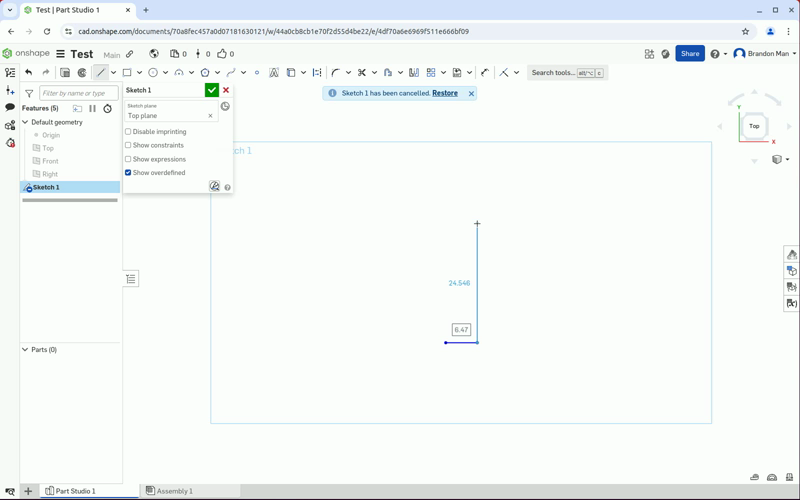
click(477, 223)
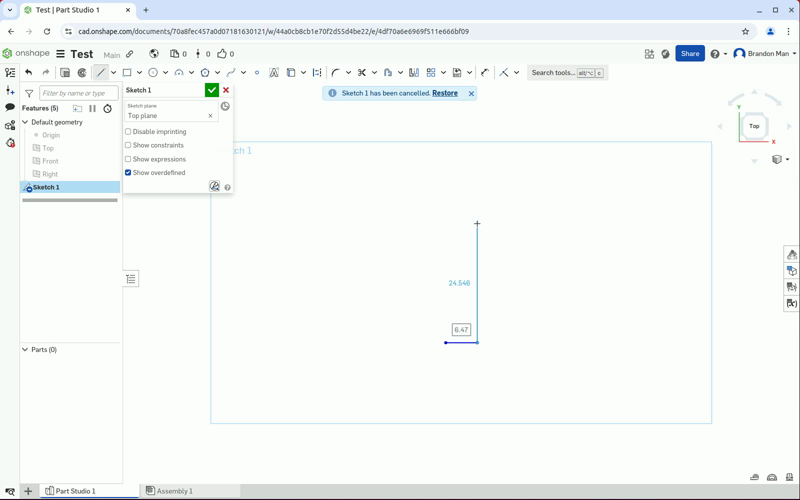
key_up(shift)
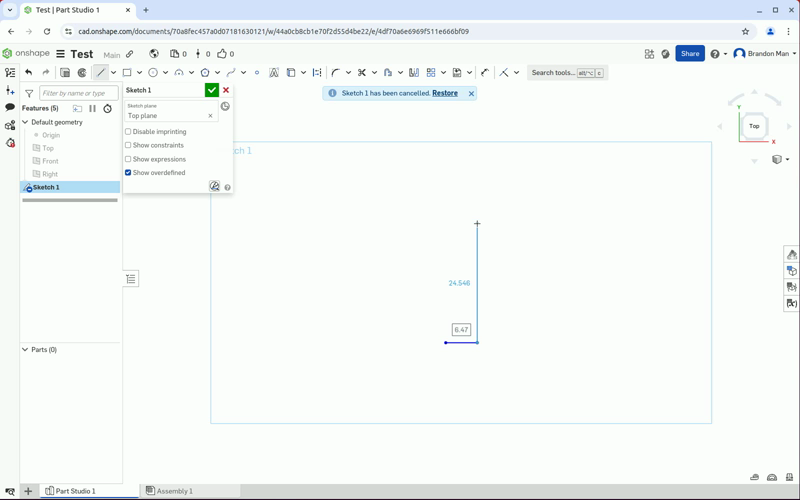
key_down(shift)
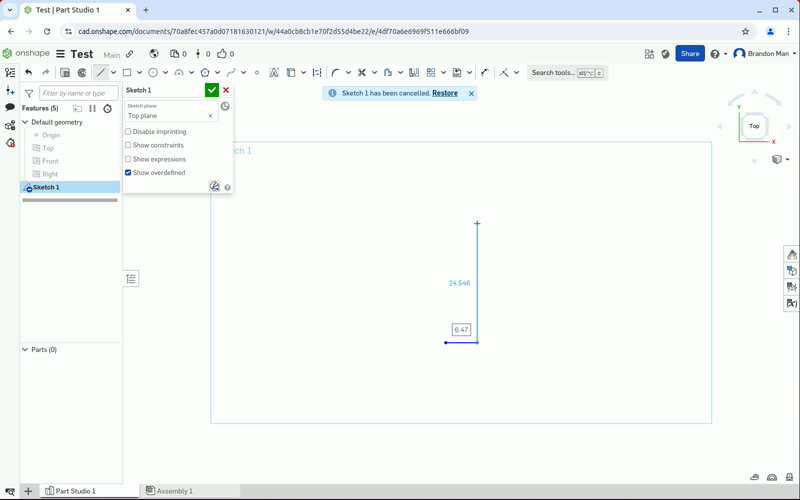
mouse_move(507, 223)
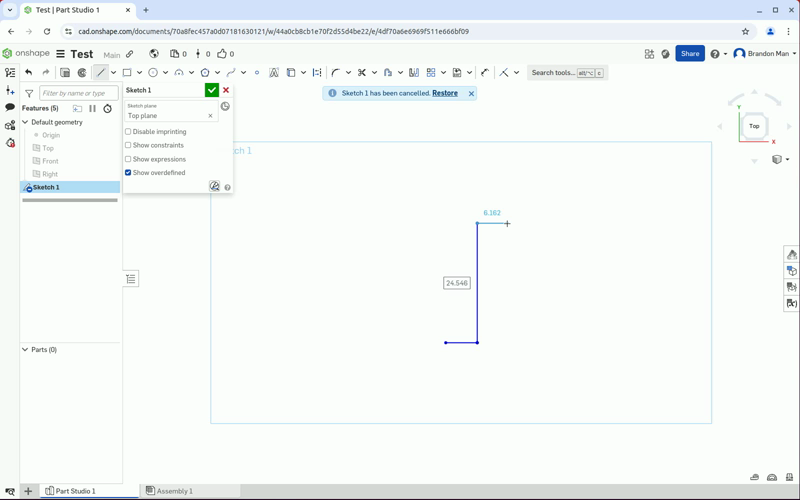
mouse_move(445, 223)
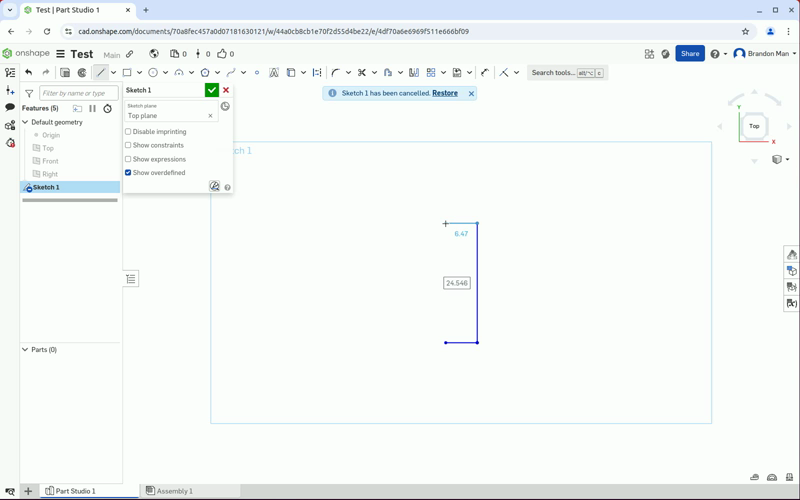
click(445, 223)
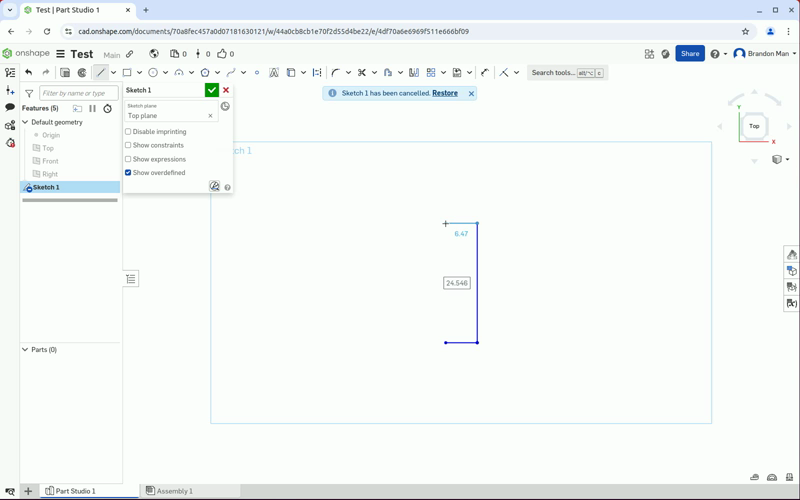
key_up(shift)
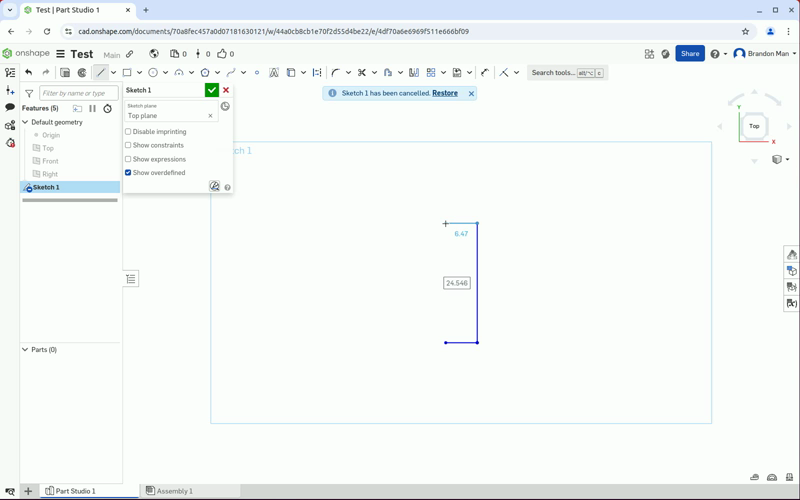
key_down(shift)
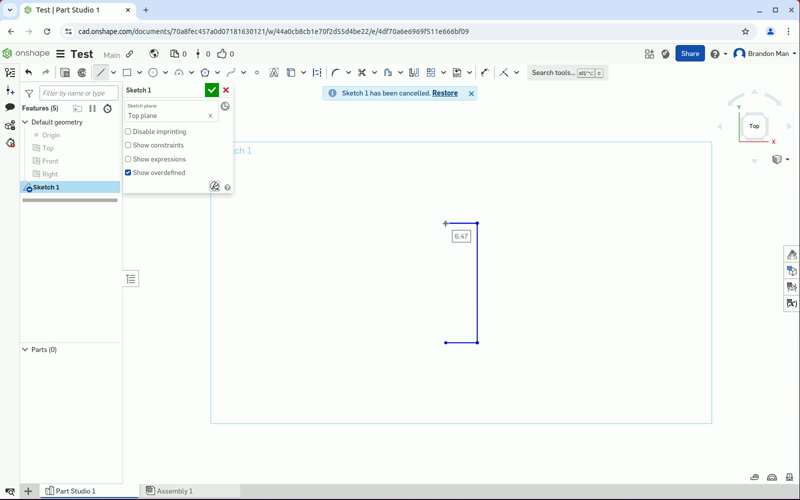
mouse_move(445, 342)
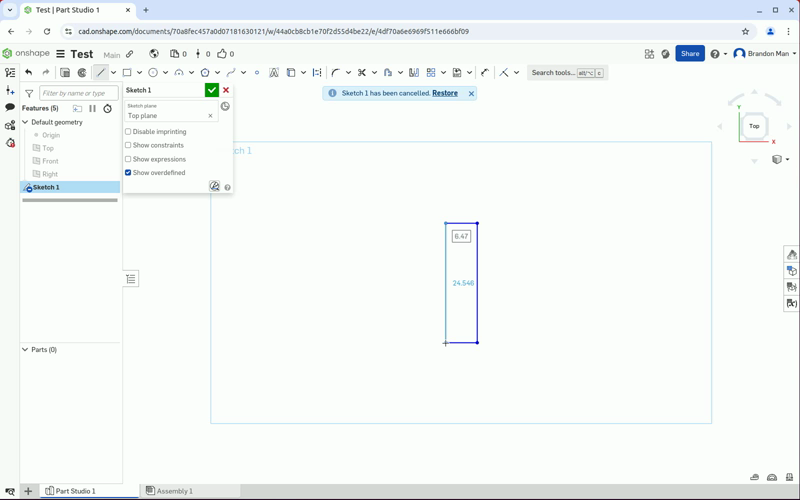
key_up(shift)
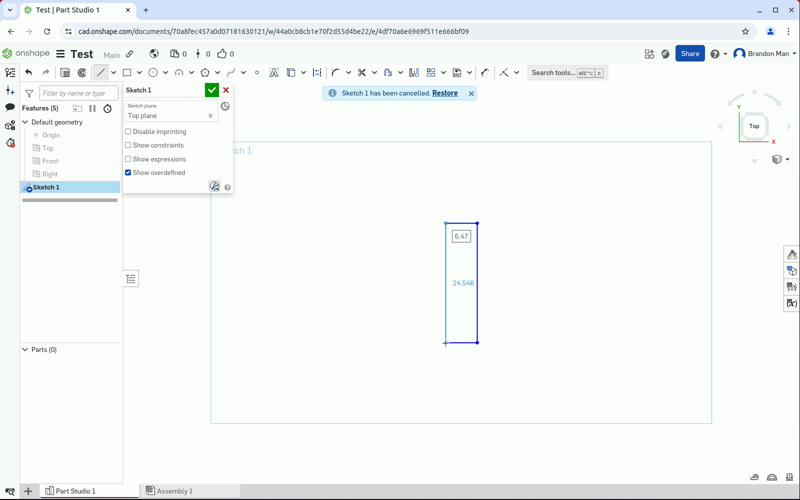
click(445, 342)
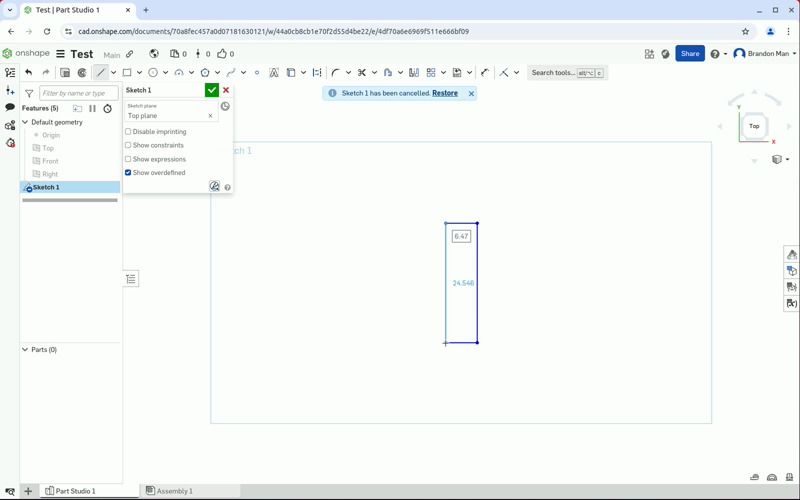
key(esc)
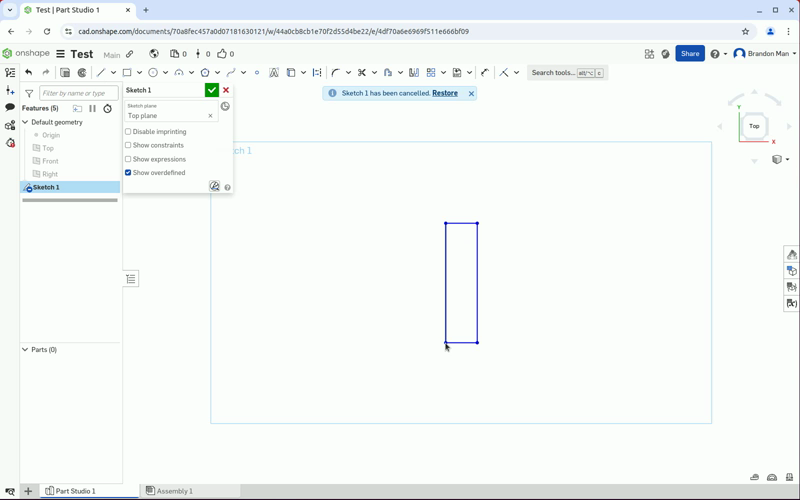
mouse_move(468, 317)
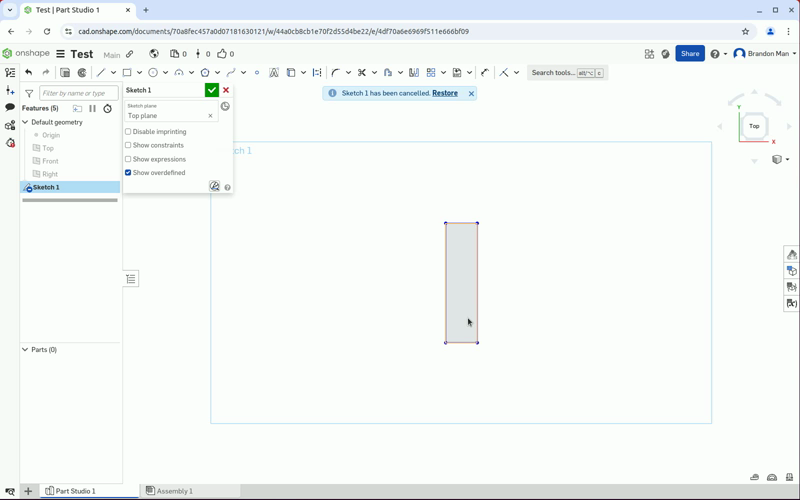
click(468, 317)
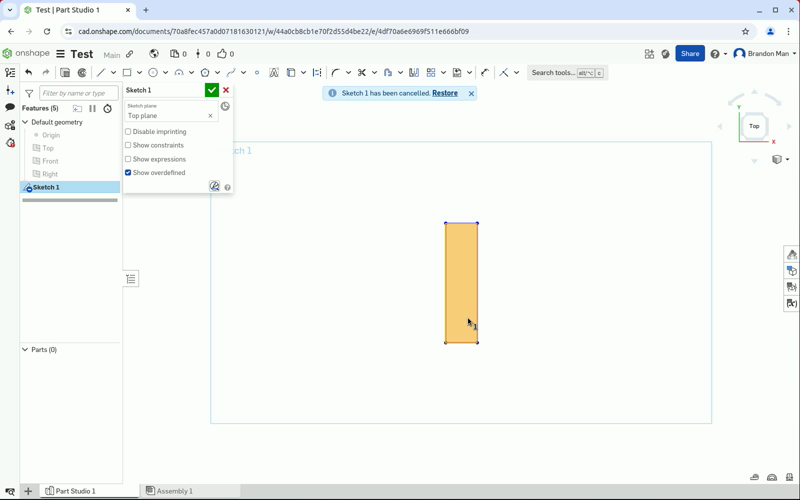
mouse_move(73, 352)
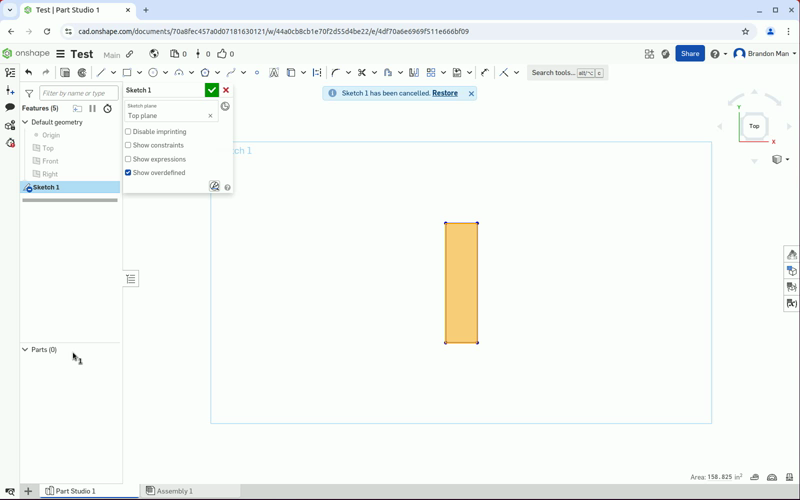
key(shift+y)
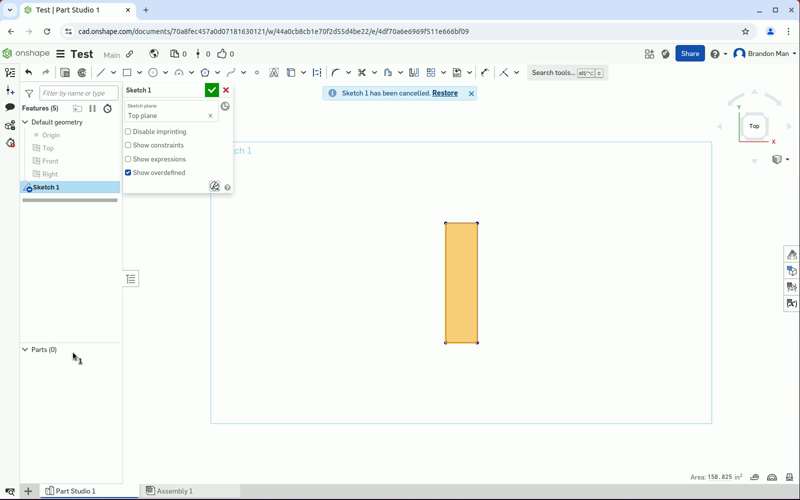
key(shift+e)
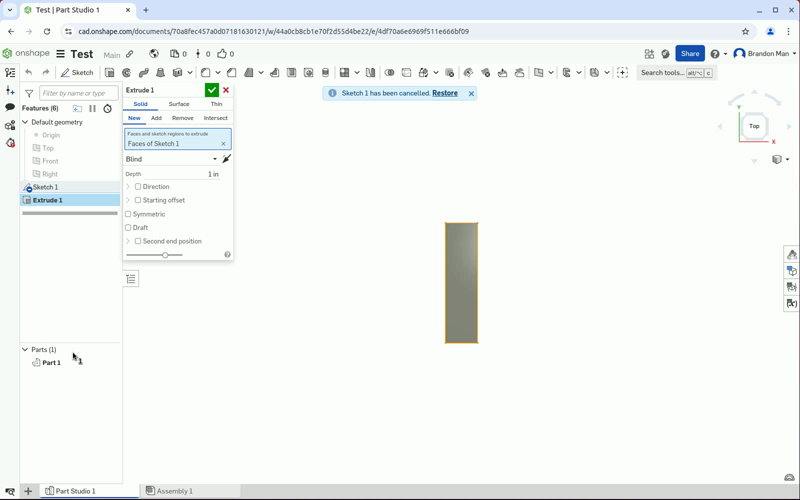
mouse_move(143, 106)
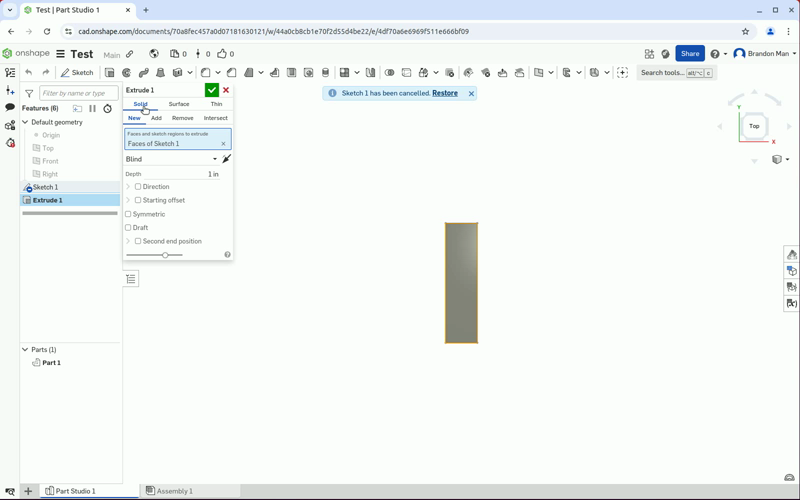
click(143, 106)
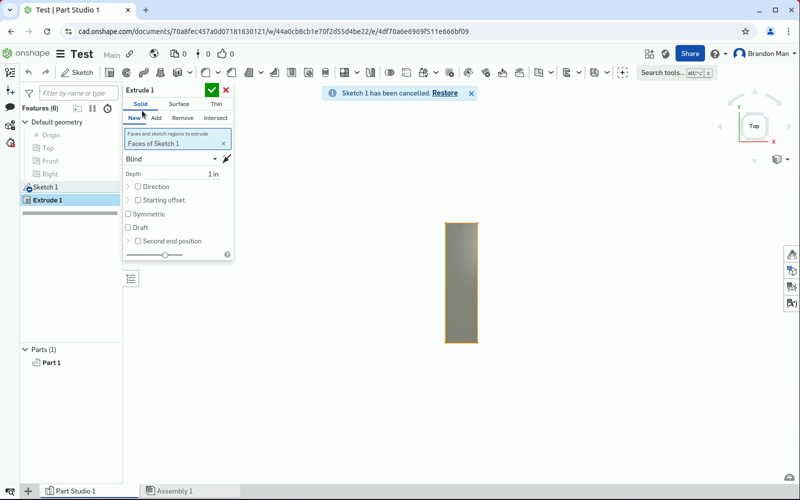
mouse_move(137, 120)
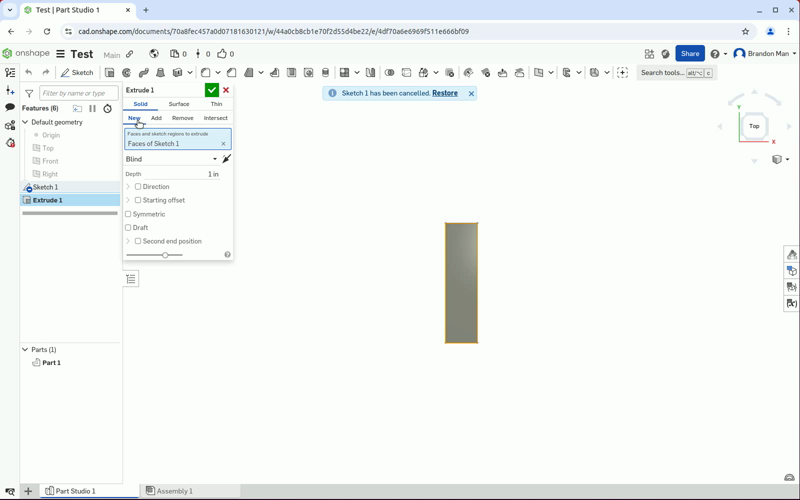
click(137, 120)
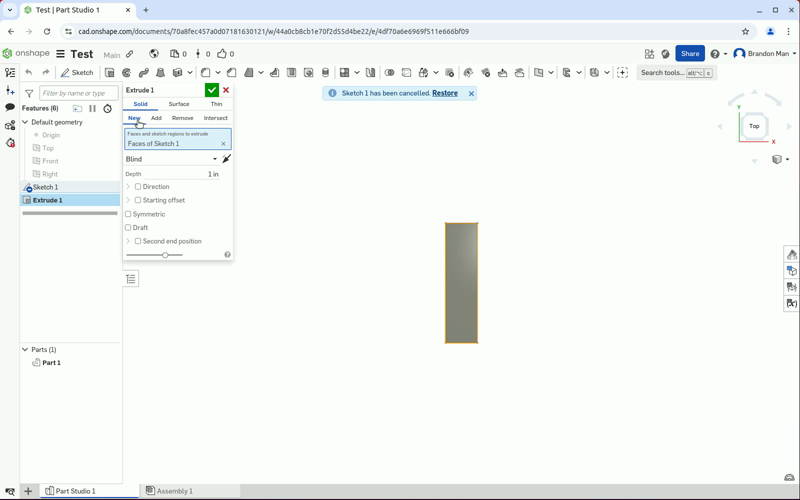
key(tab, 4)
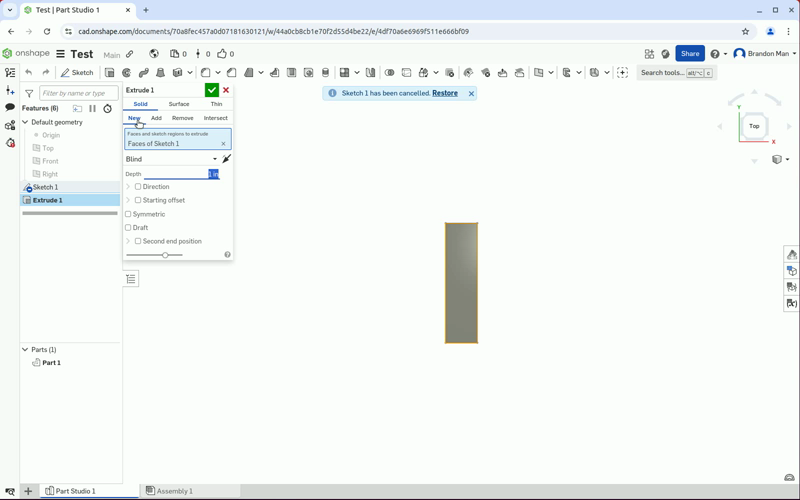
text(4.574)
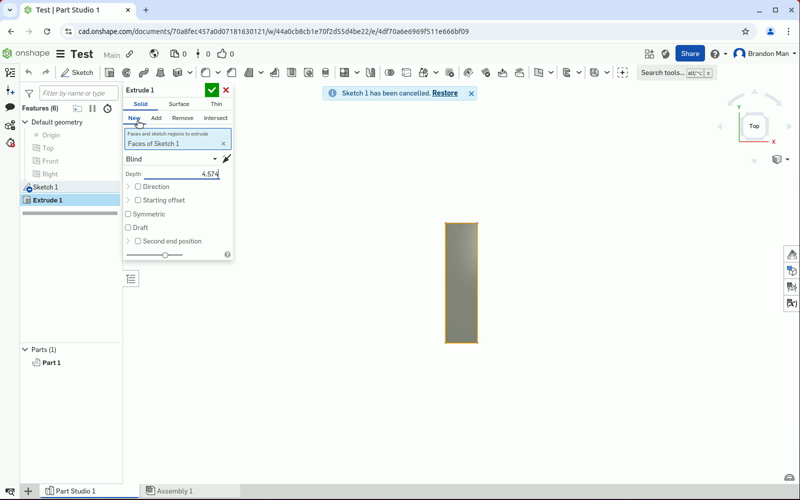
key(enter)
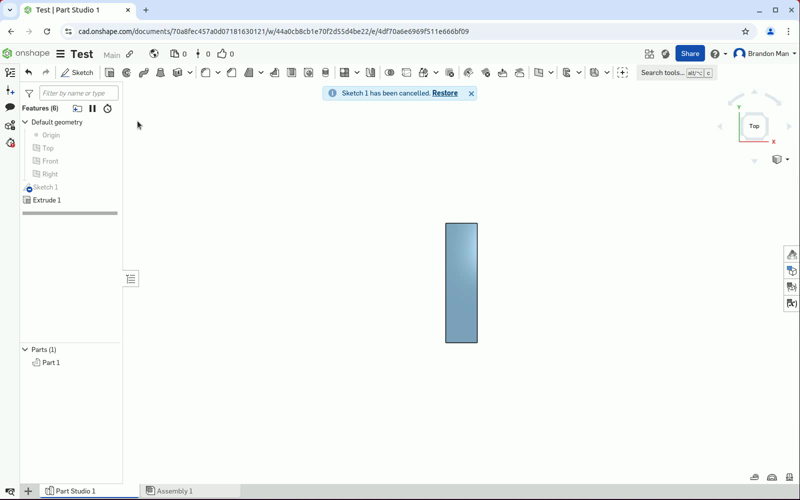
key(shift+h)
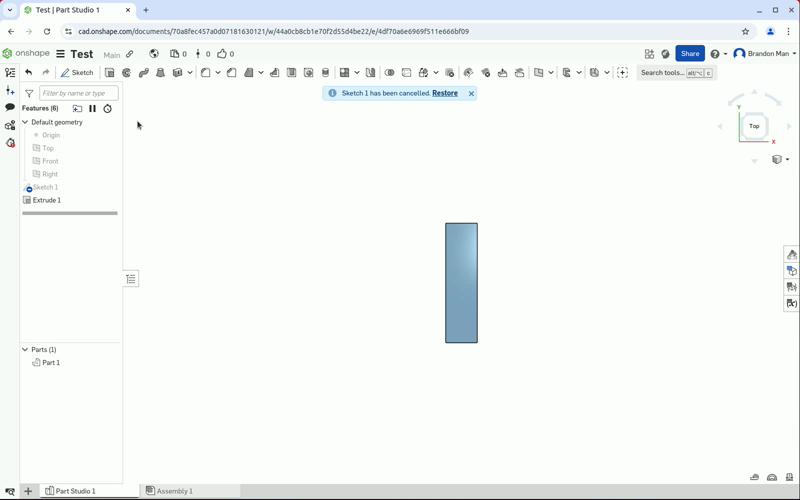
key(shift+h)
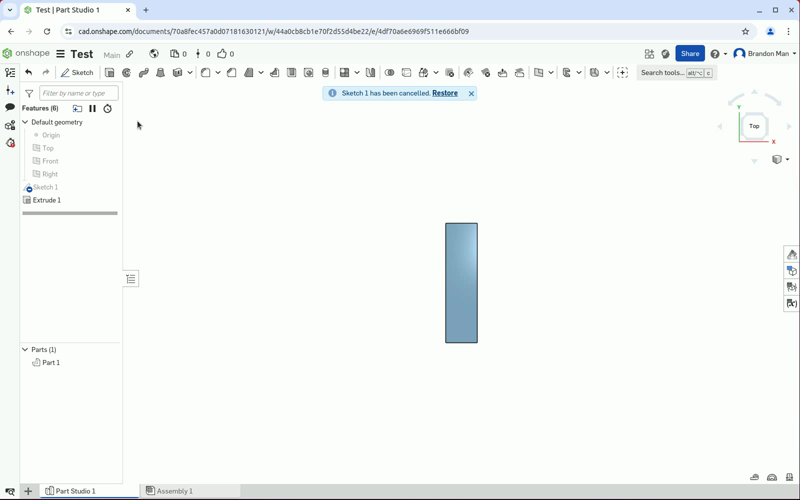
mouse_move(73, 189)
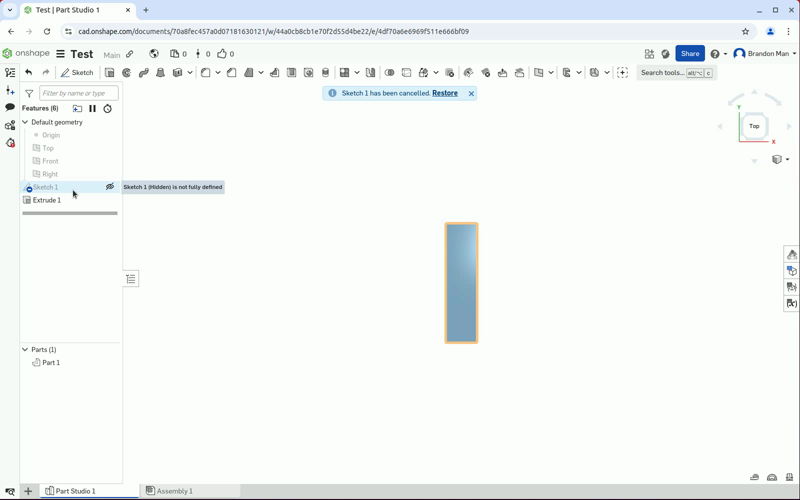
click(73, 189)
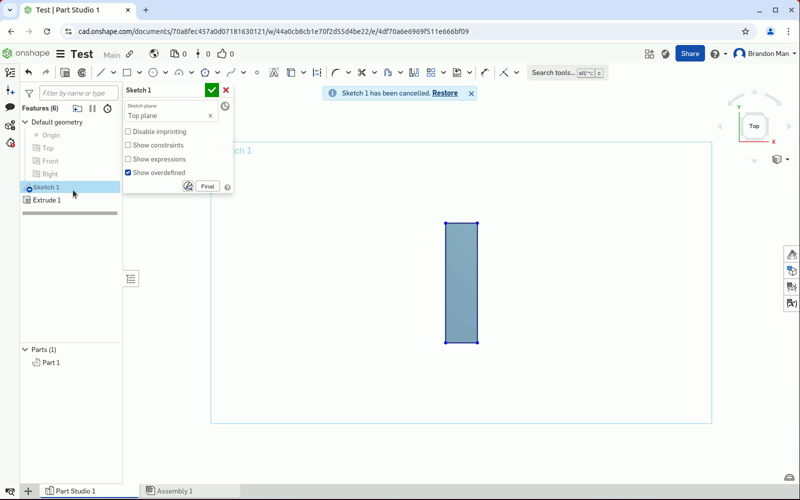
mouse_move(229, 92)
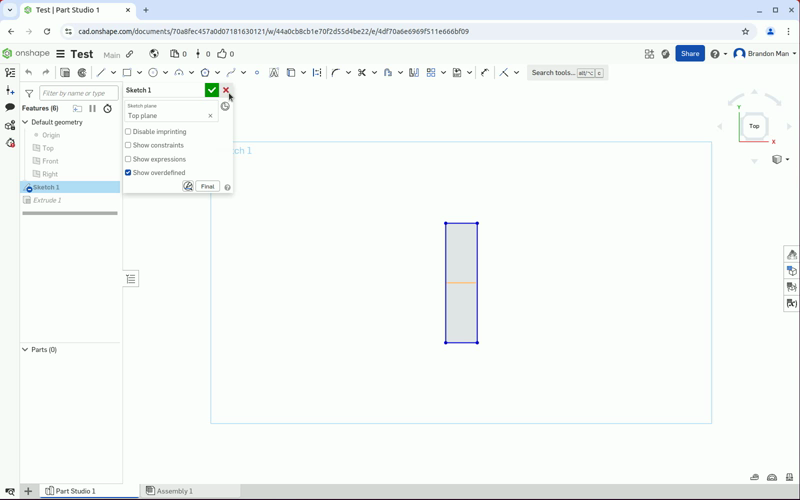
click(229, 92)
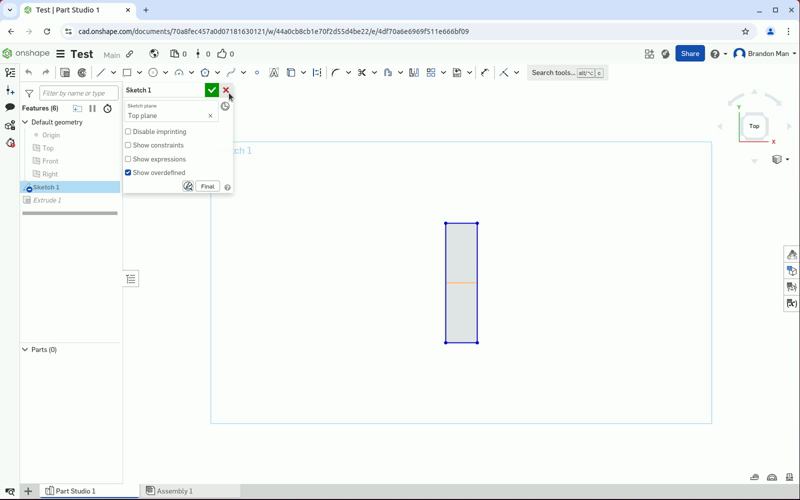
key(shift+s)
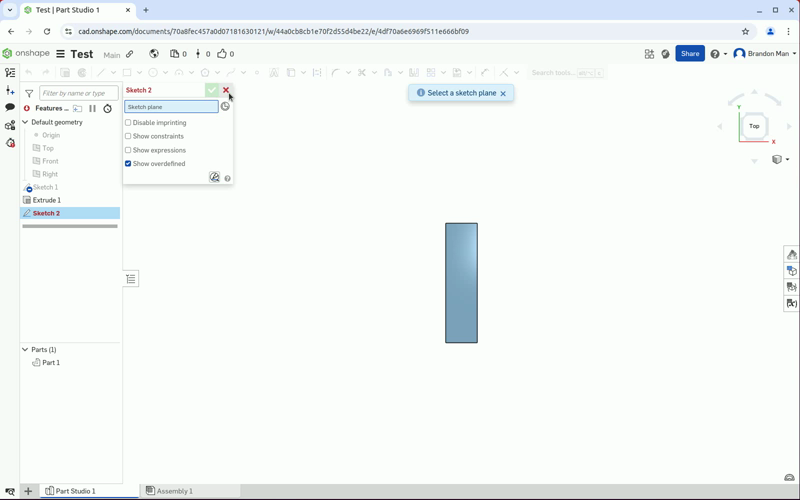
mouse_move(73, 150)
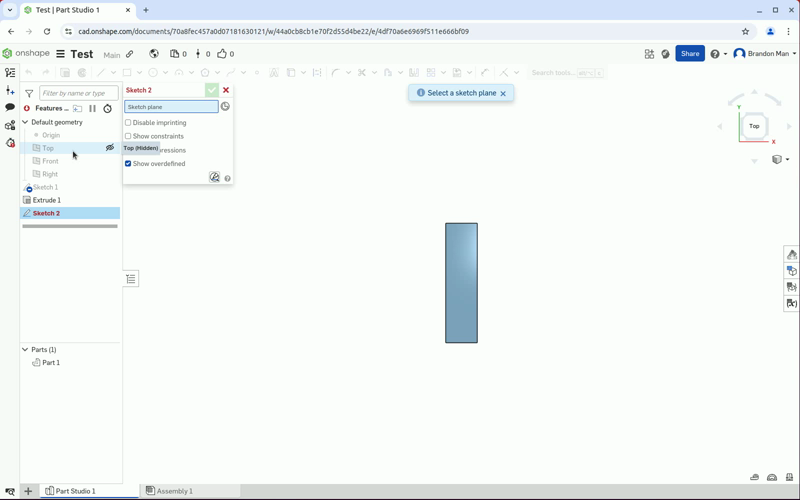
click(73, 150)
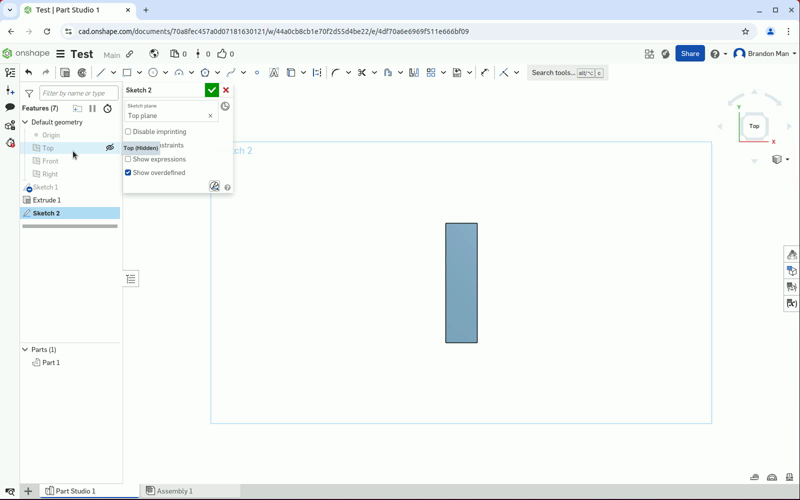
mouse_move(73, 352)
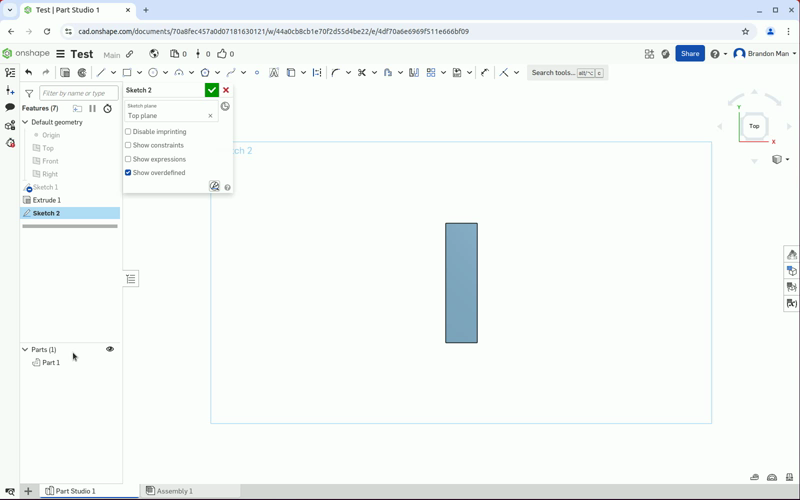
key(y)
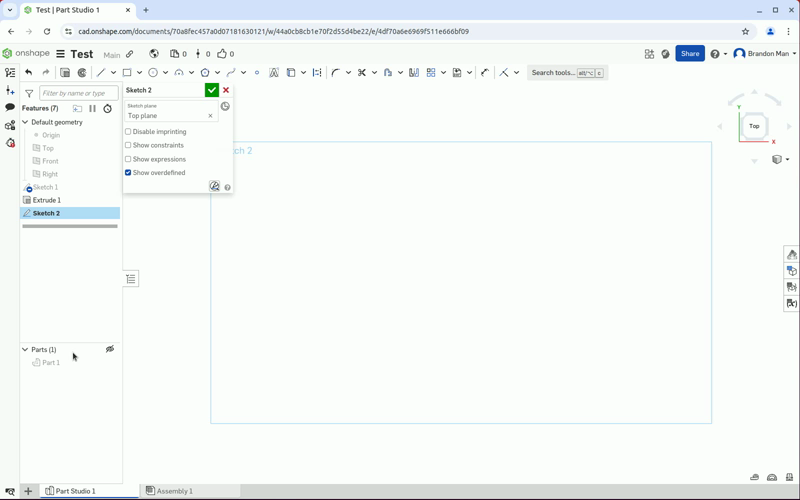
key(l)
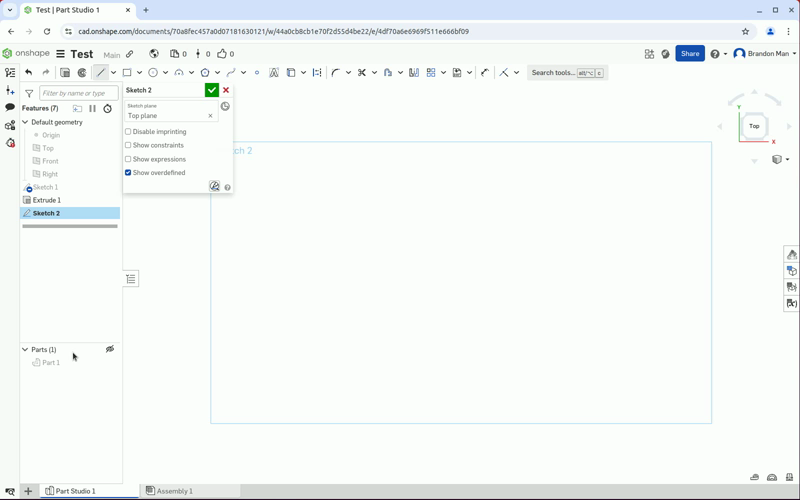
key_down(shift)
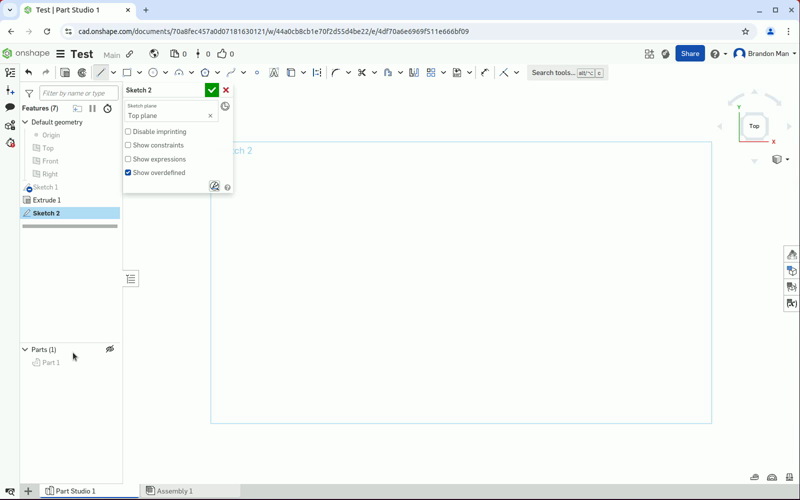
mouse_move(445, 342)
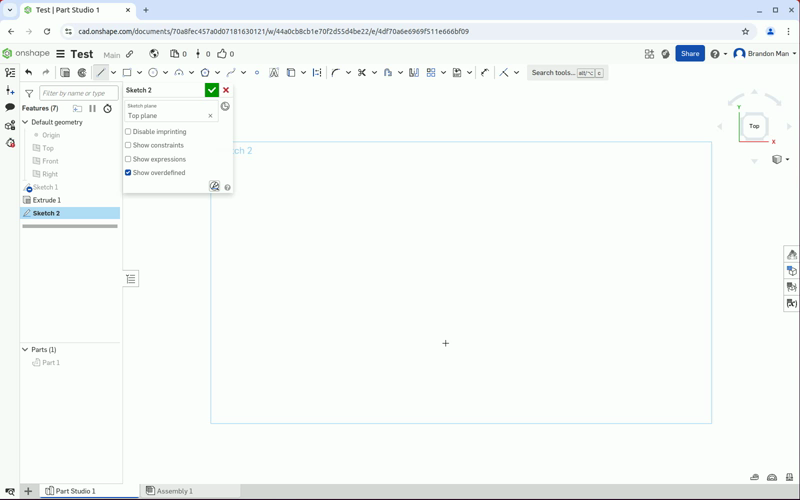
click(445, 342)
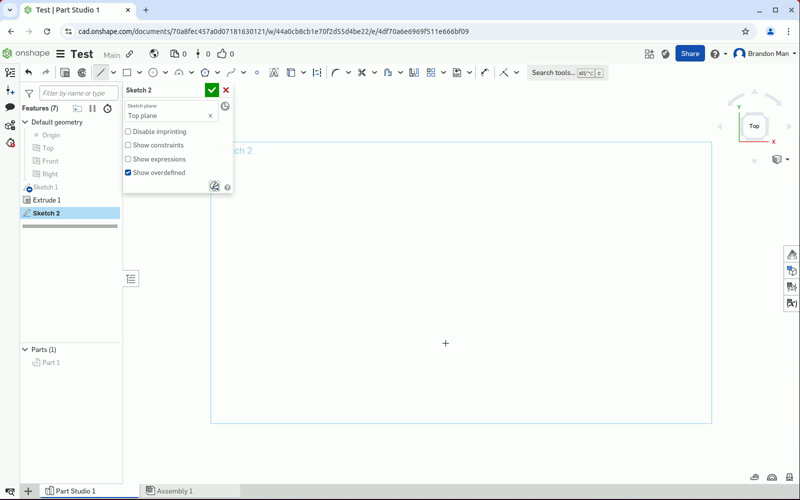
key_up(shift)
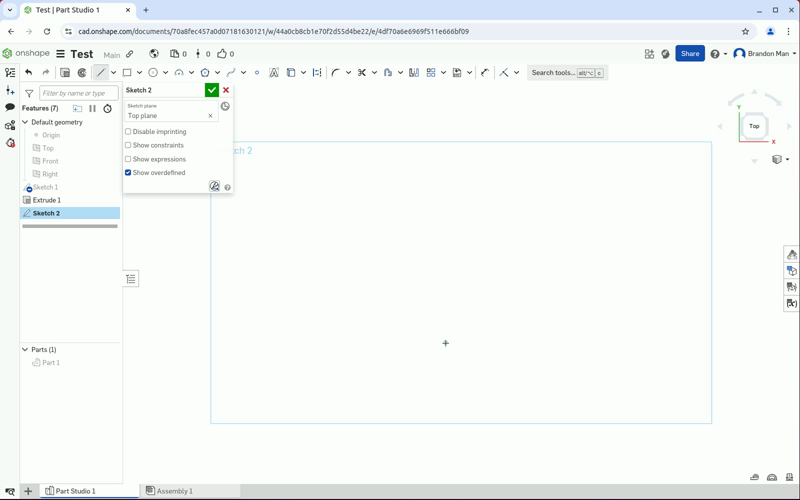
key_down(shift)
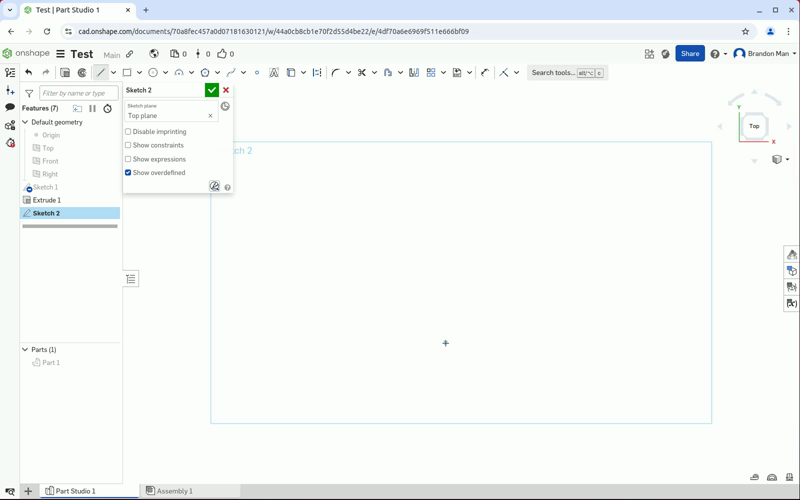
mouse_move(475, 342)
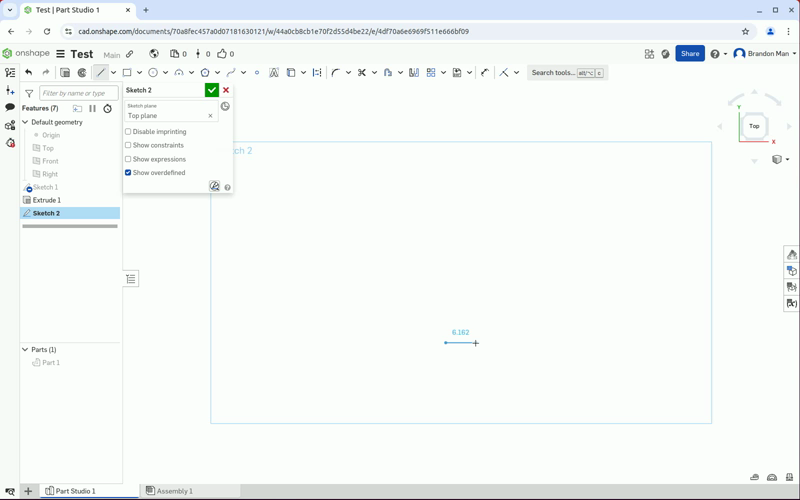
mouse_move(477, 342)
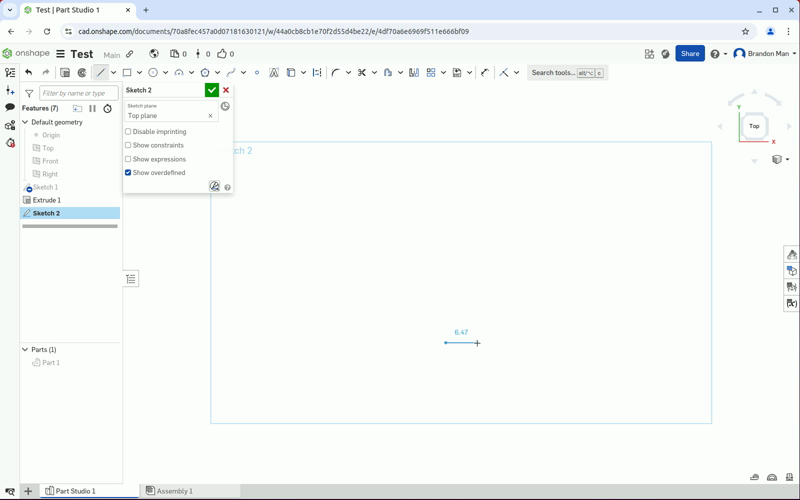
click(477, 342)
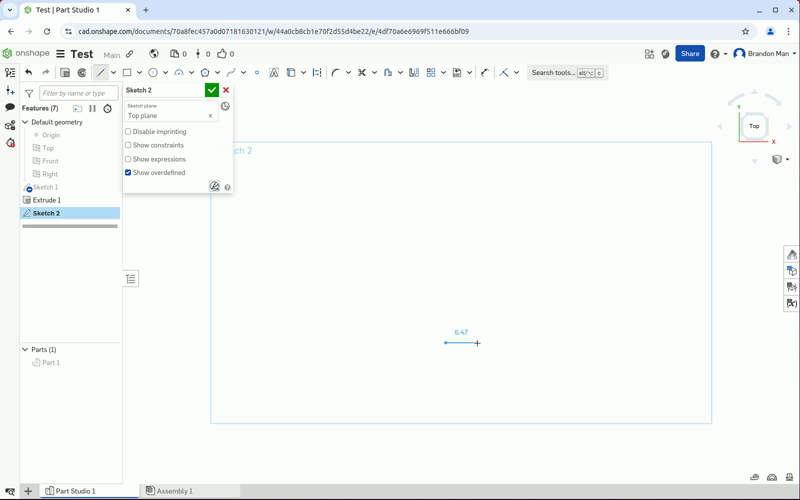
key_up(shift)
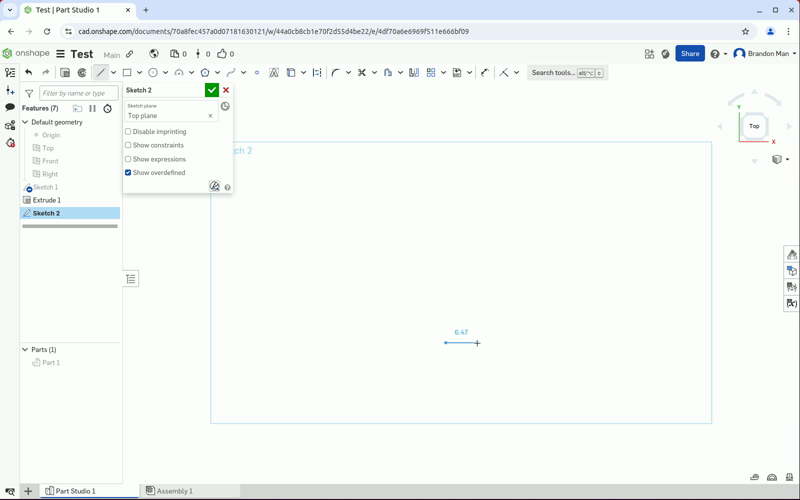
key_down(shift)
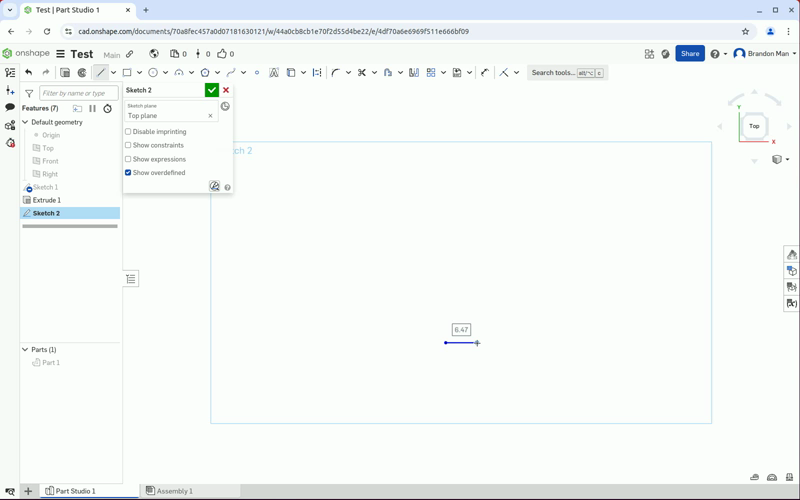
mouse_move(477, 223)
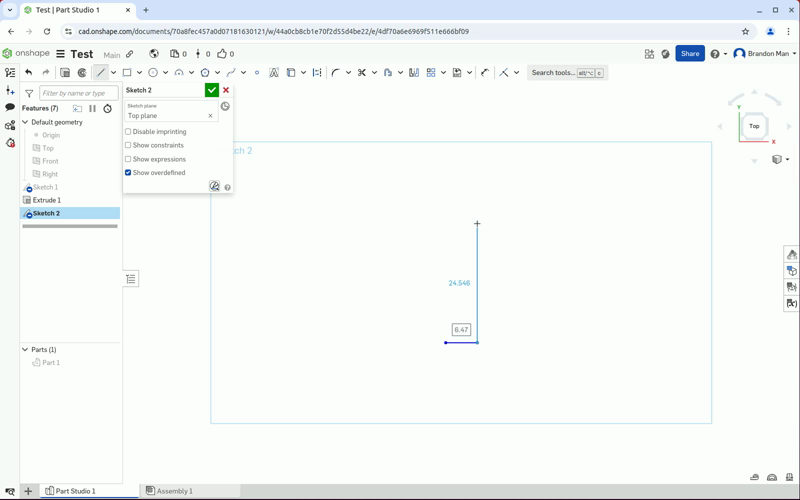
click(477, 223)
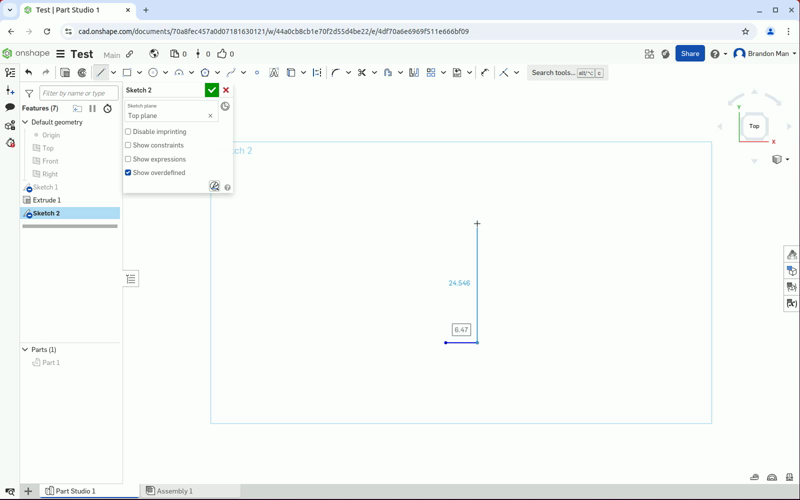
key_up(shift)
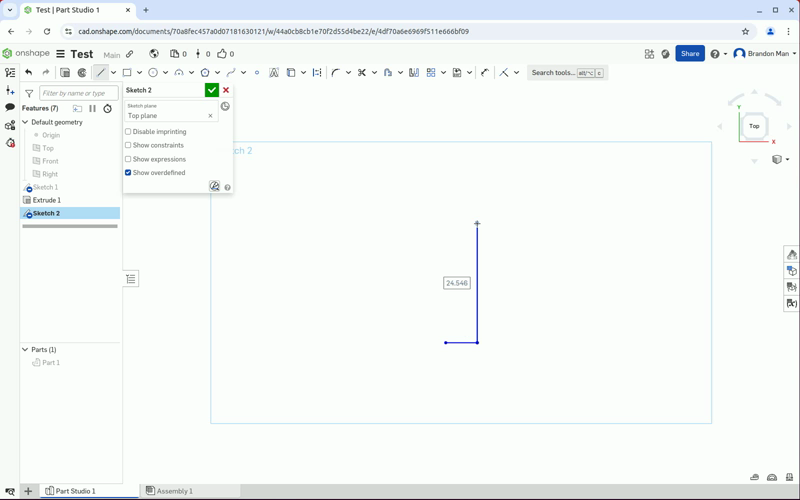
key_down(shift)
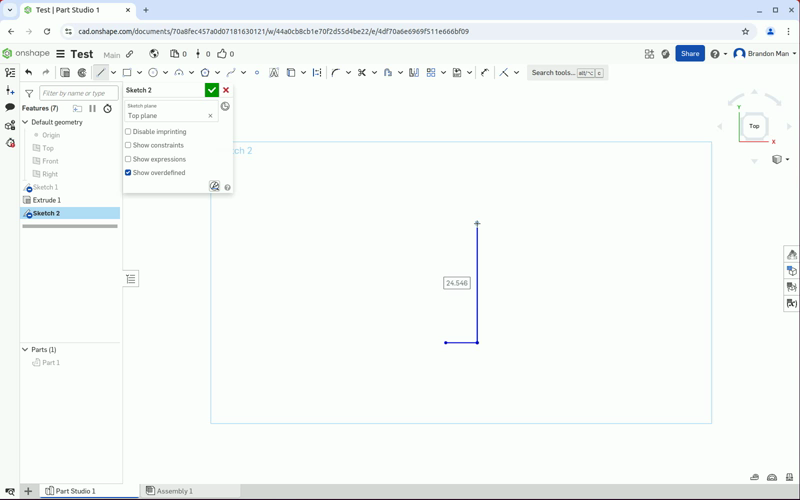
mouse_move(507, 223)
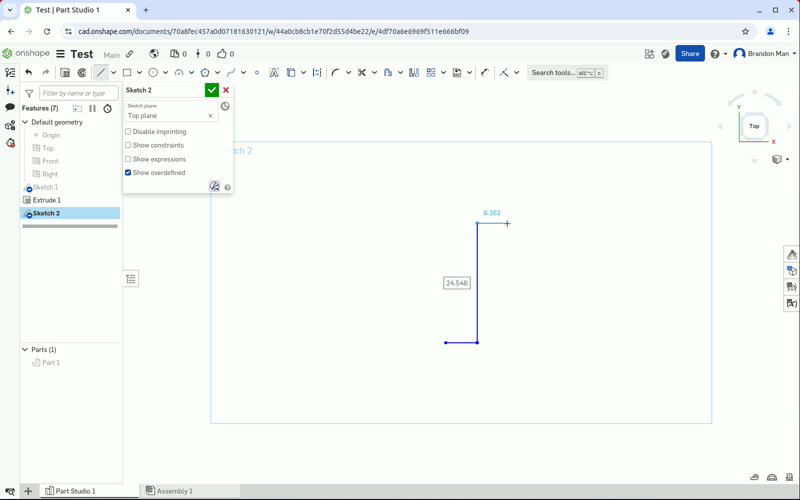
mouse_move(445, 223)
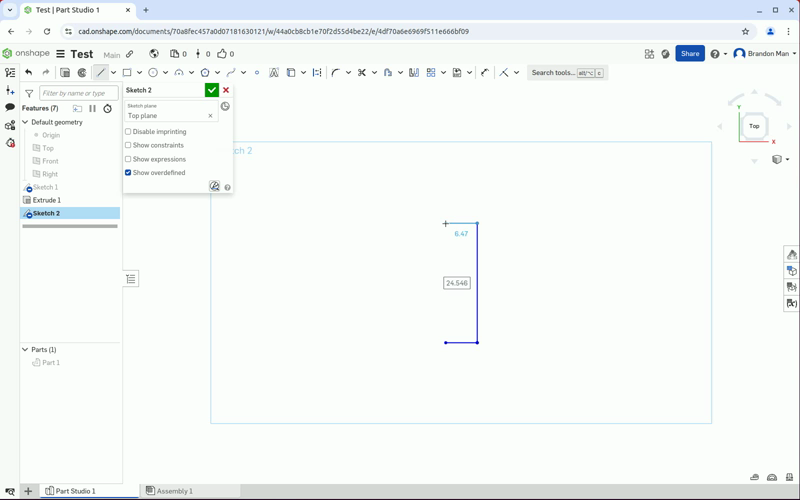
click(445, 223)
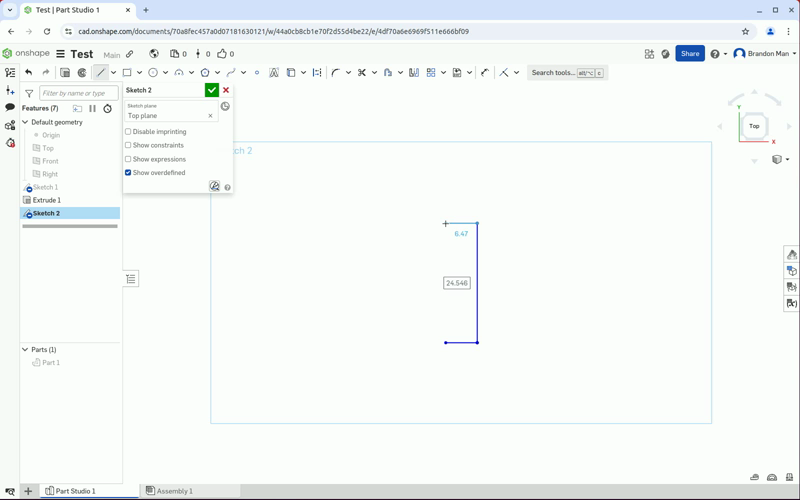
key_up(shift)
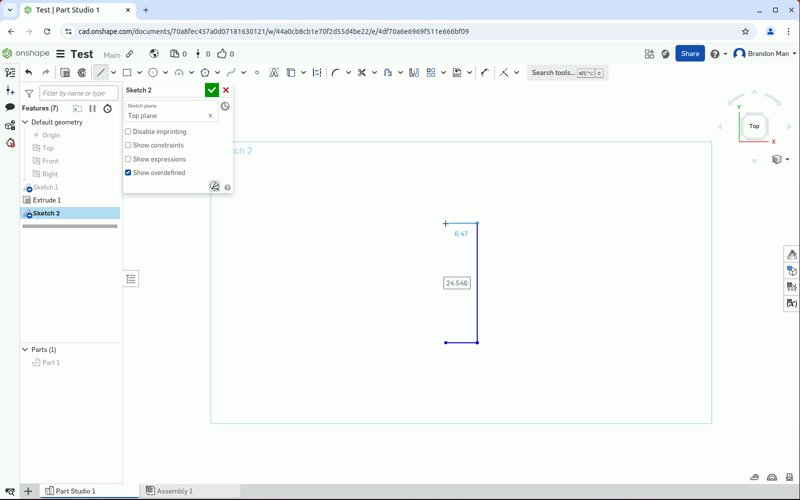
key_down(shift)
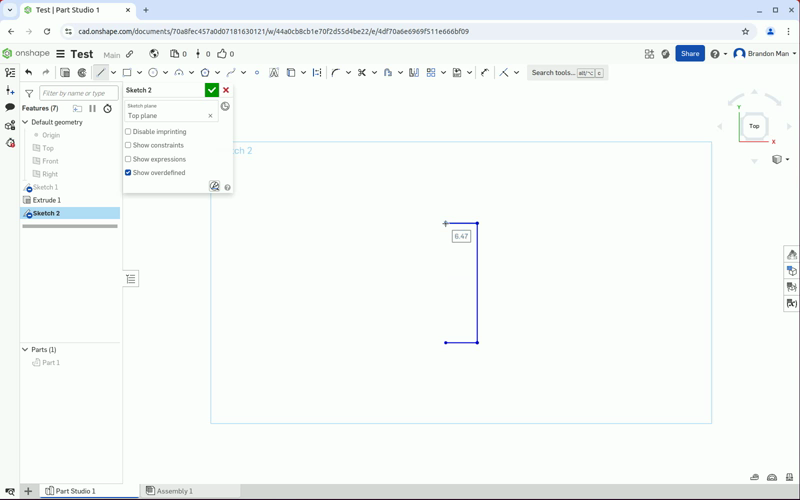
mouse_move(445, 342)
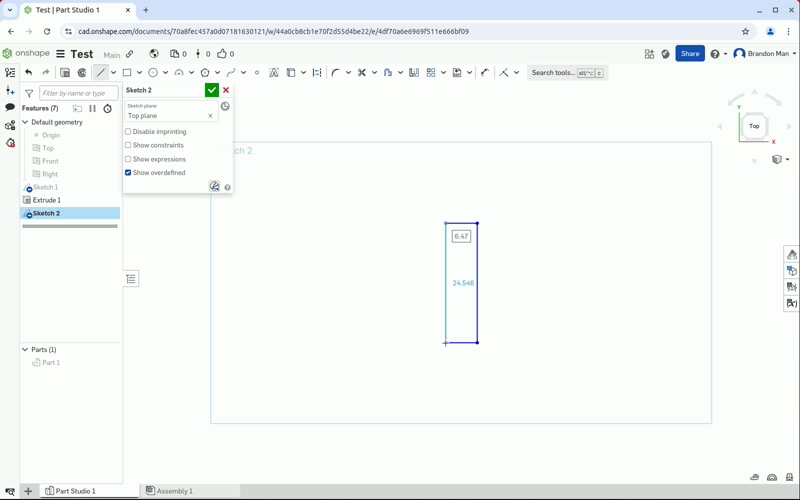
key_up(shift)
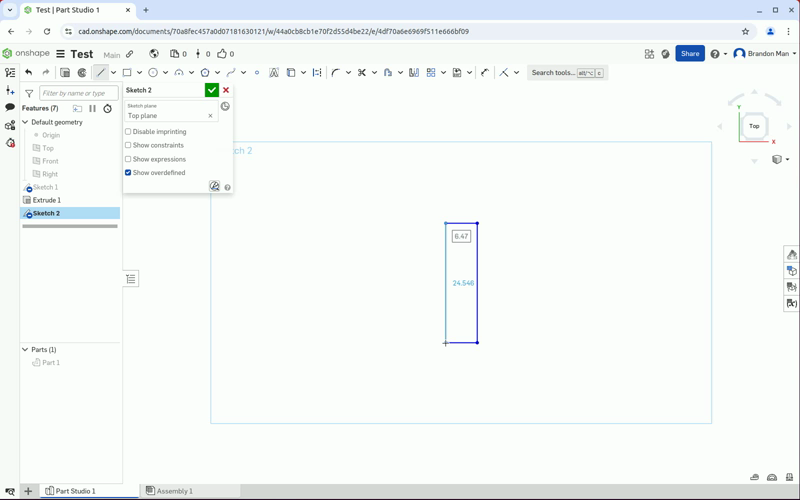
click(445, 342)
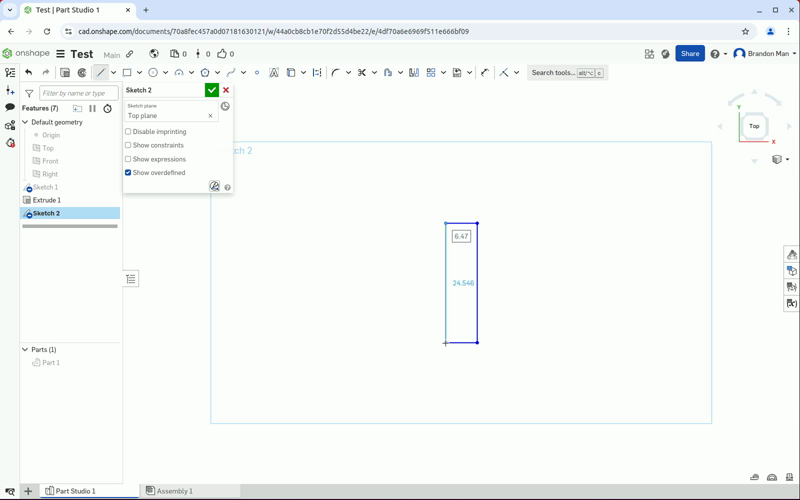
key(esc)
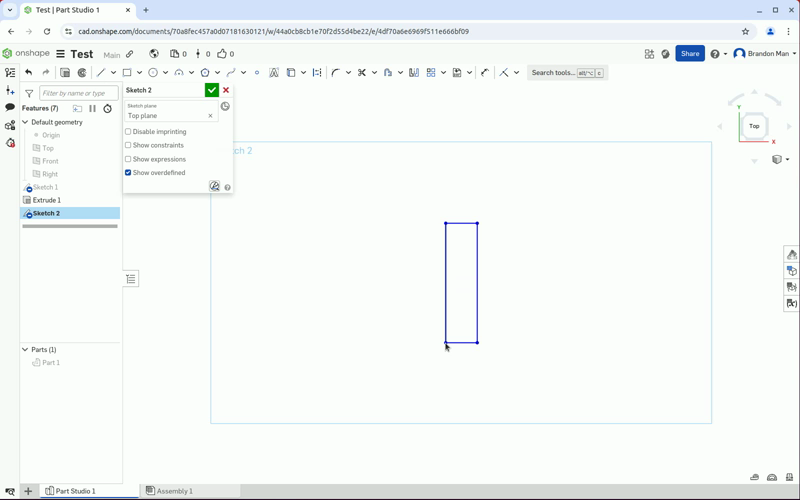
mouse_move(472, 240)
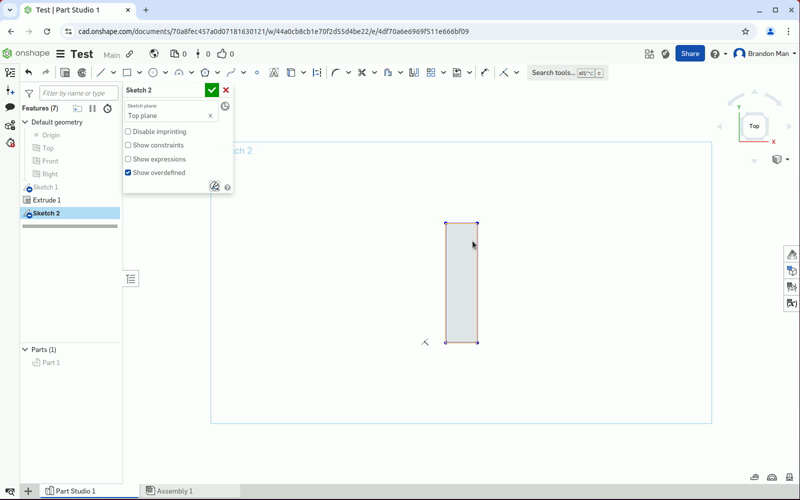
click(472, 240)
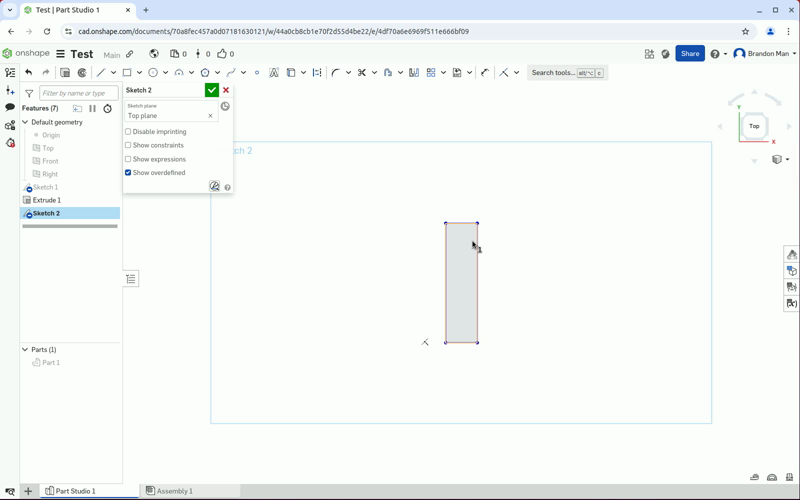
mouse_move(73, 352)
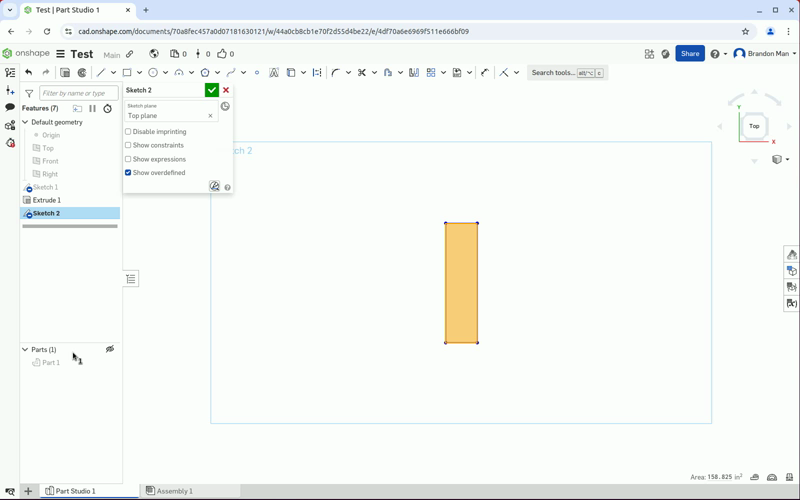
key(shift+y)
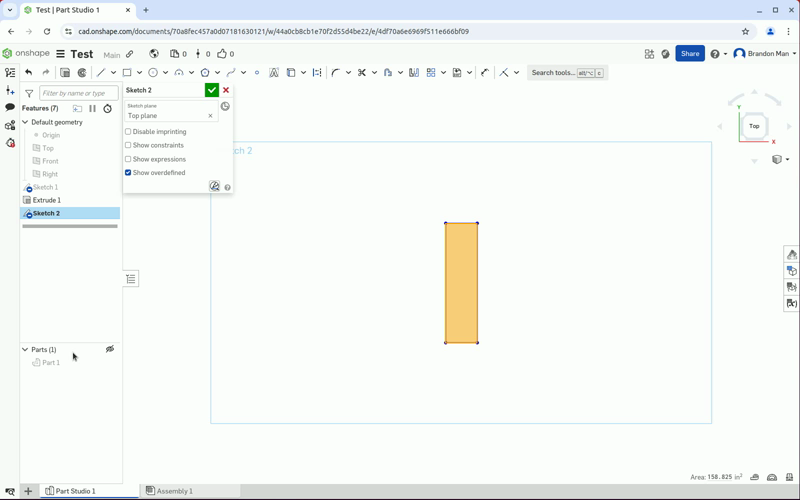
key(shift+e)
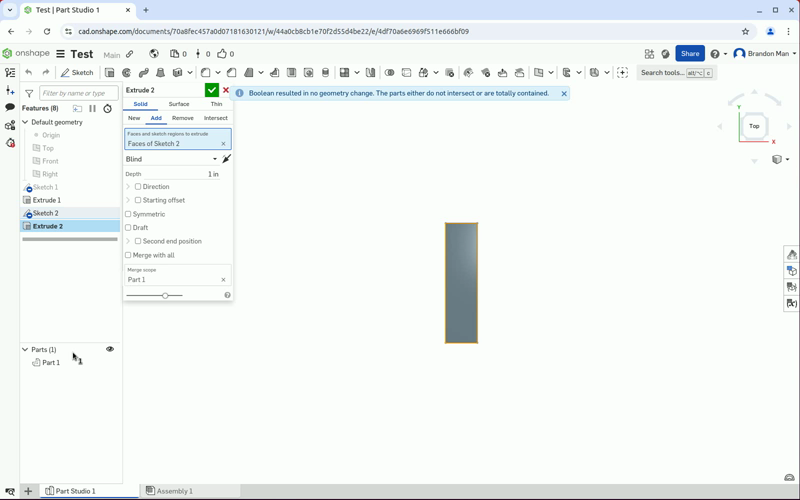
mouse_move(143, 106)
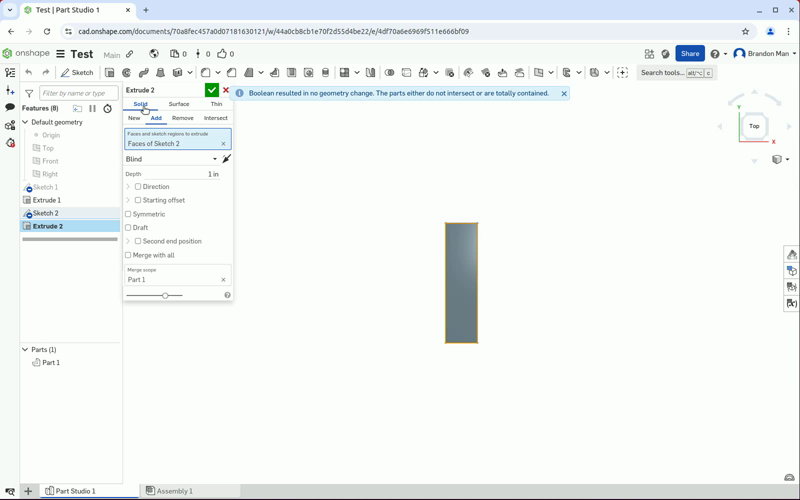
click(143, 106)
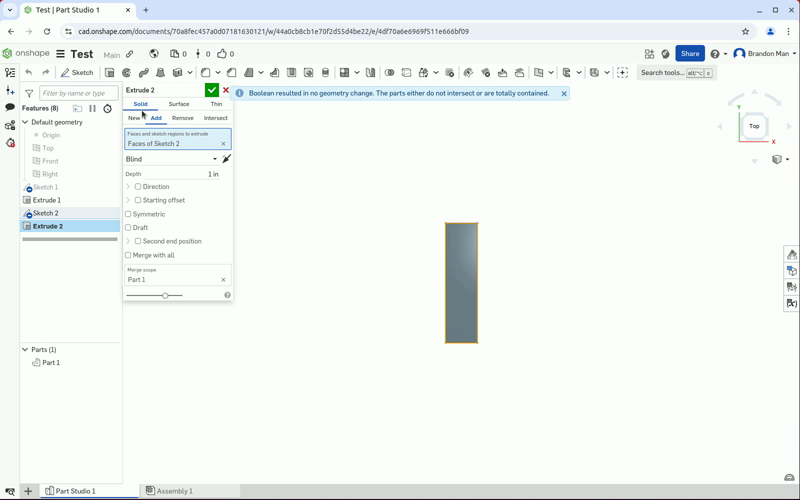
mouse_move(137, 120)
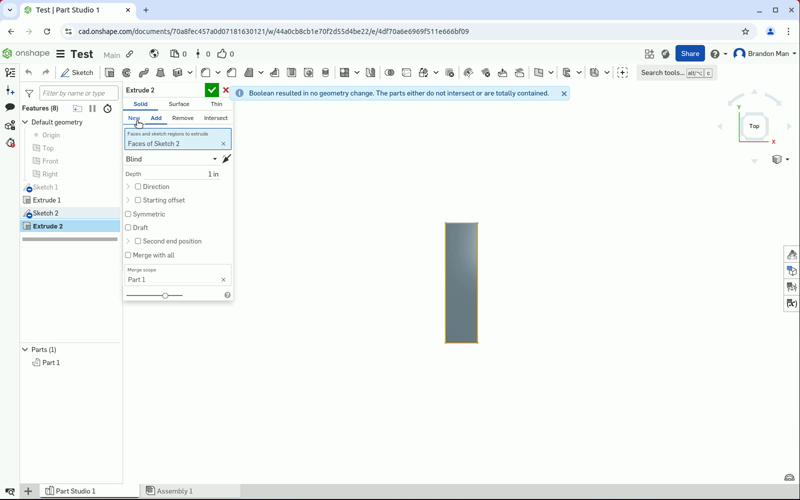
click(137, 120)
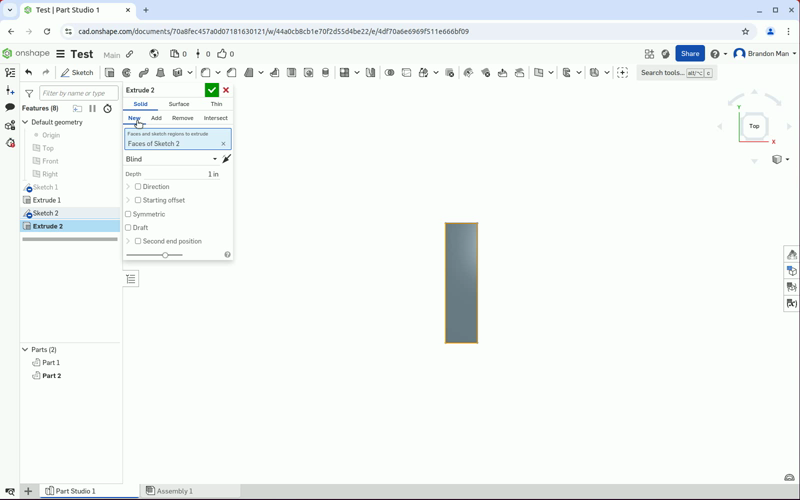
key(tab, 4)
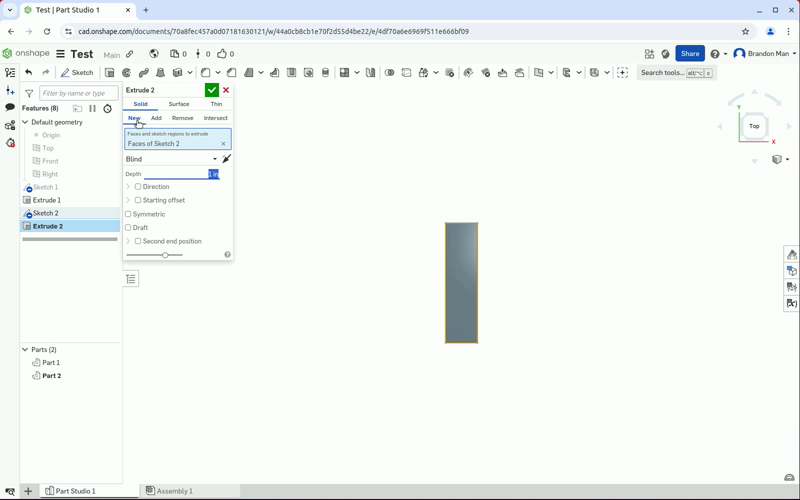
text(4.574)
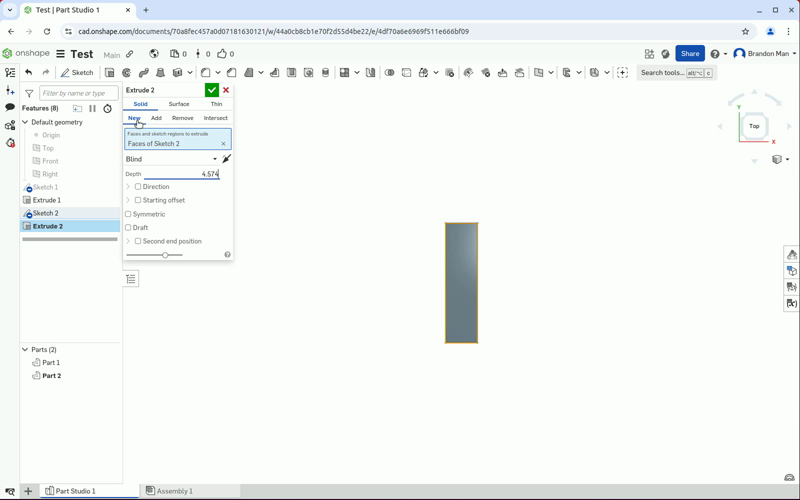
key(enter)
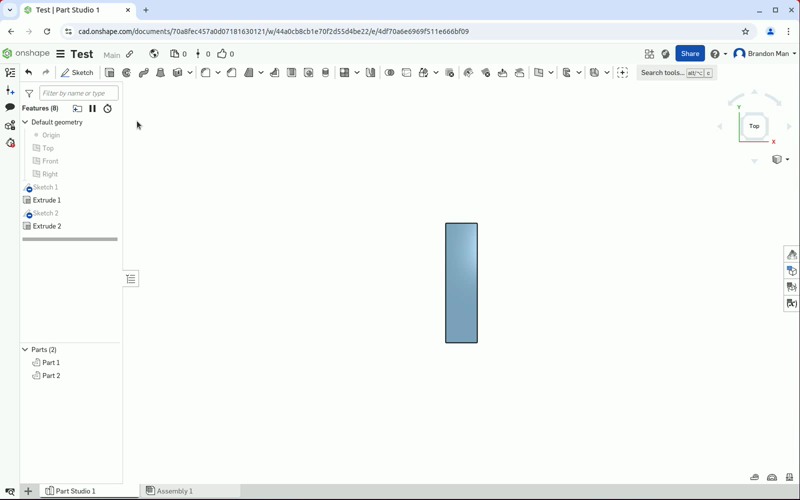
key(shift+h)
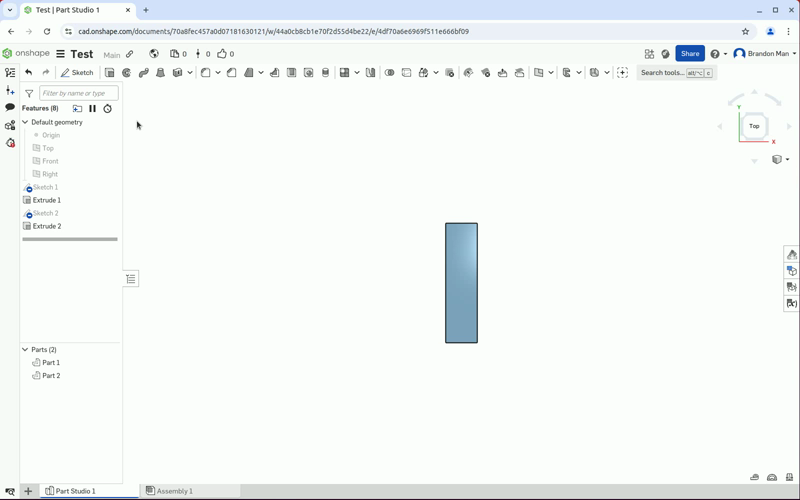
key(shift+h)
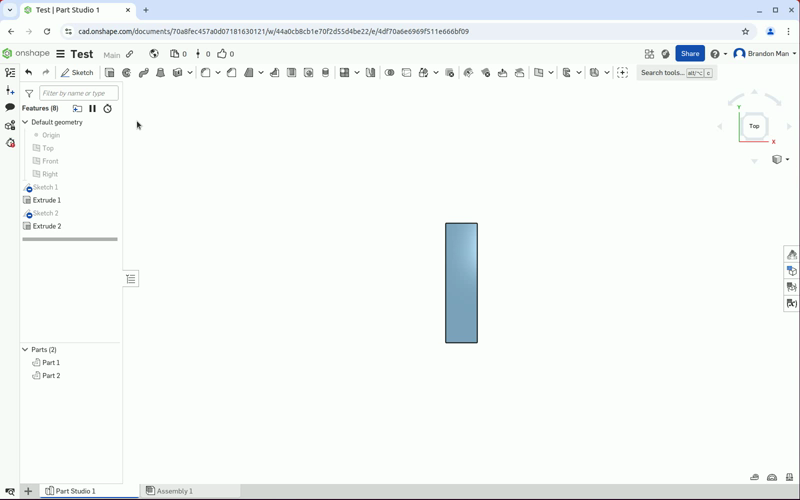
mouse_move(73, 189)
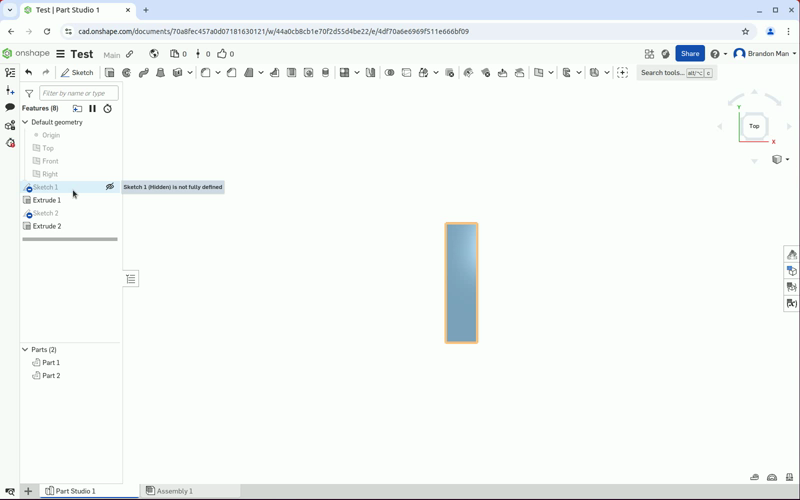
click(73, 189)
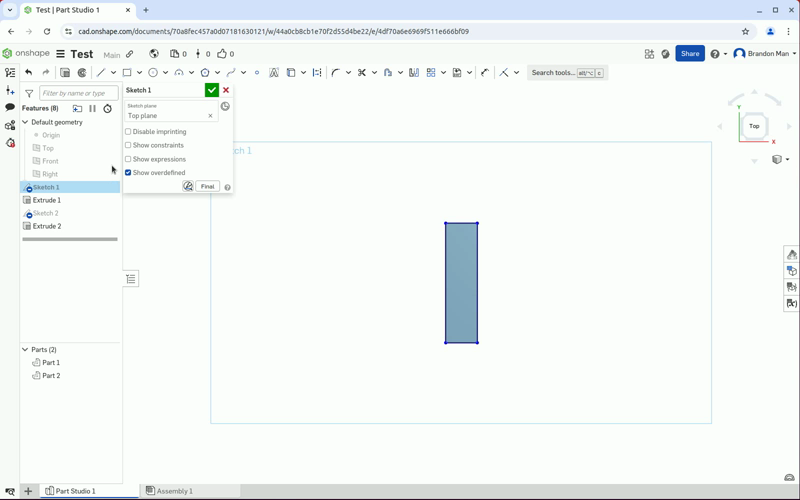
mouse_move(229, 92)
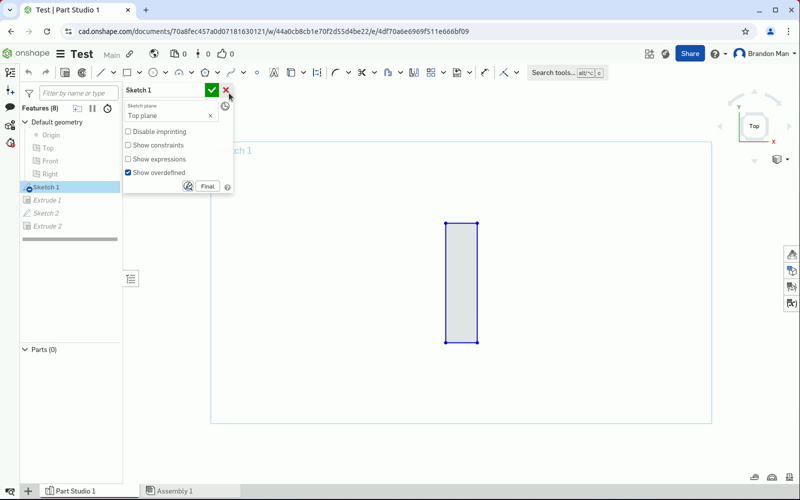
click(229, 92)
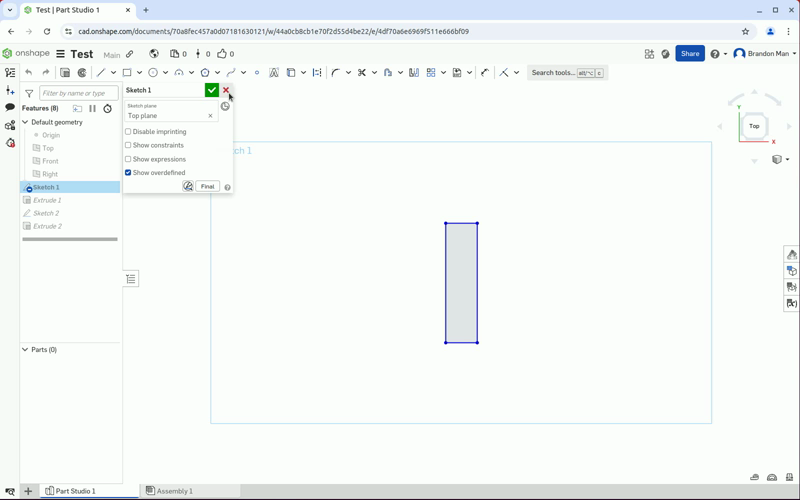
key(shift+s)
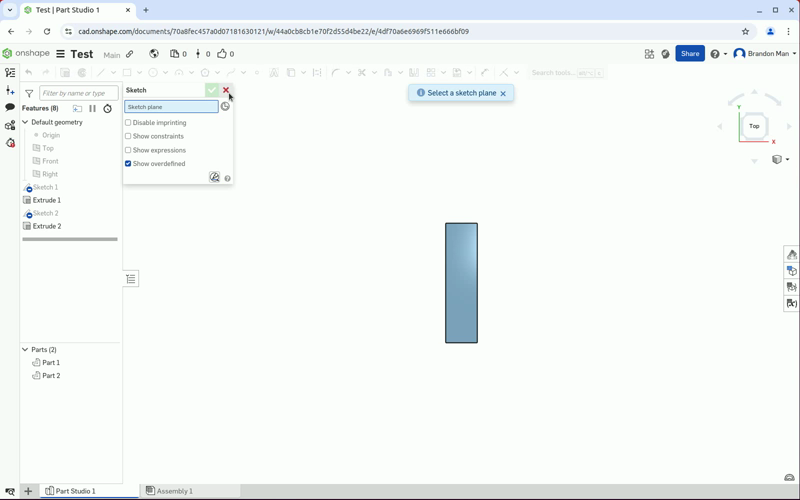
mouse_move(73, 150)
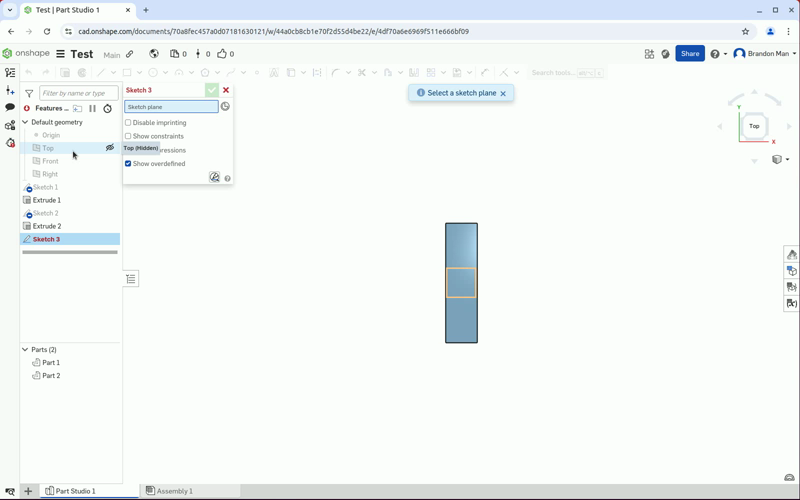
click(73, 150)
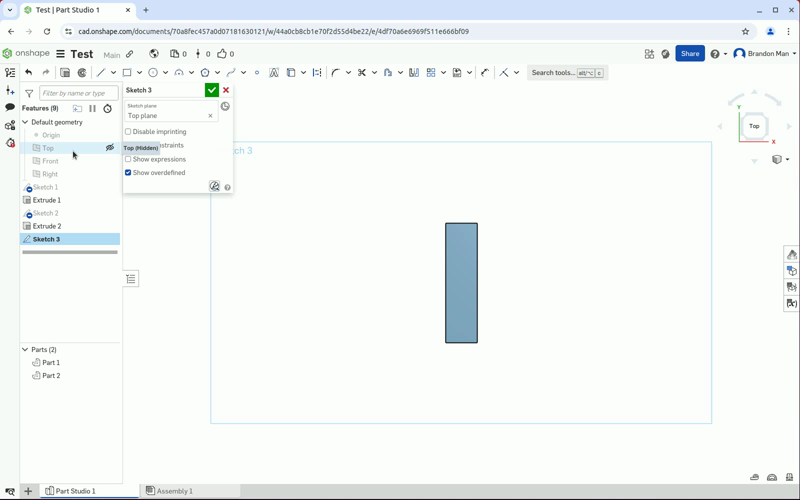
mouse_move(73, 352)
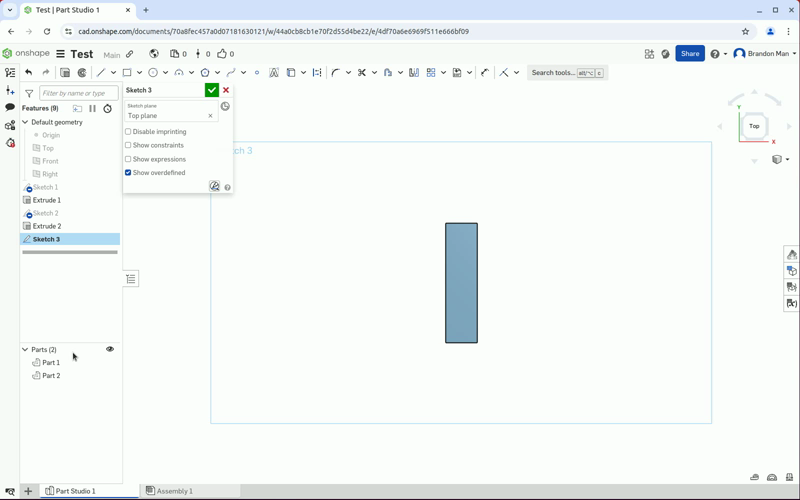
key(y)
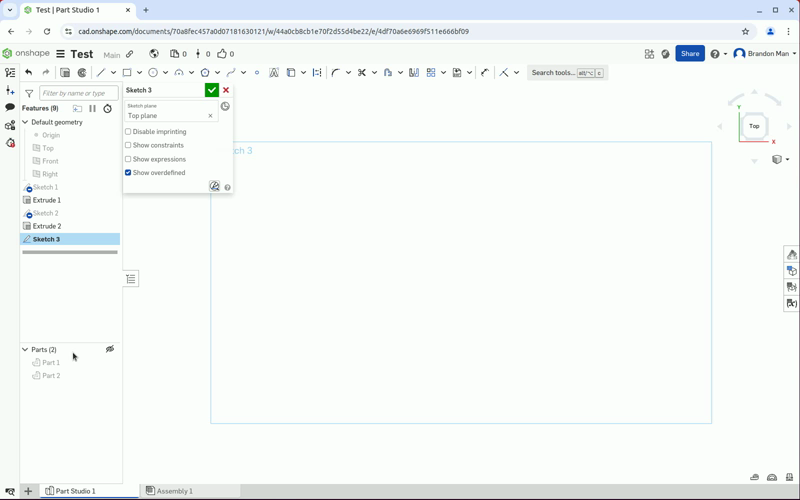
key(a)
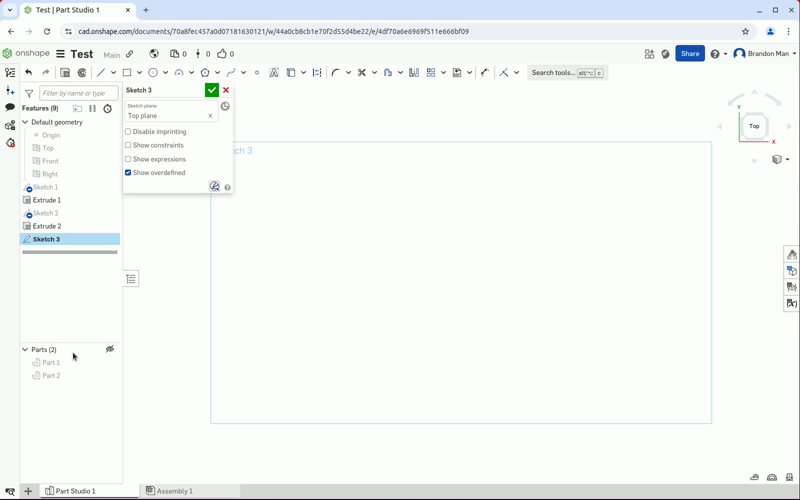
key_down(shift)
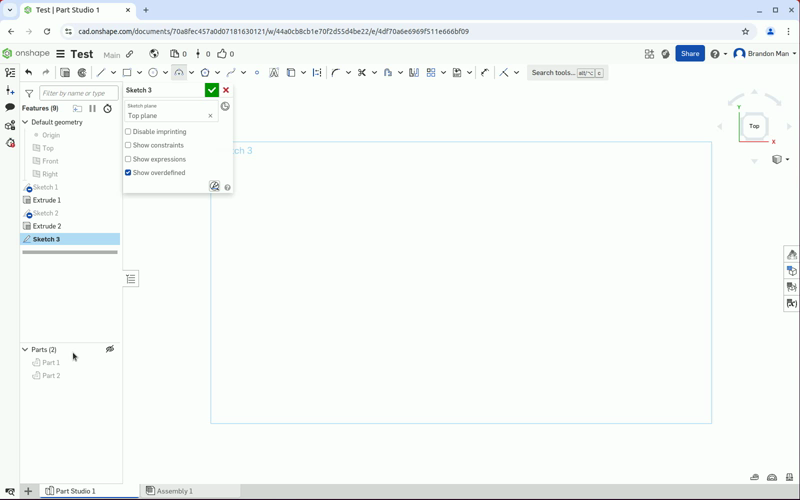
mouse_move(370, 342)
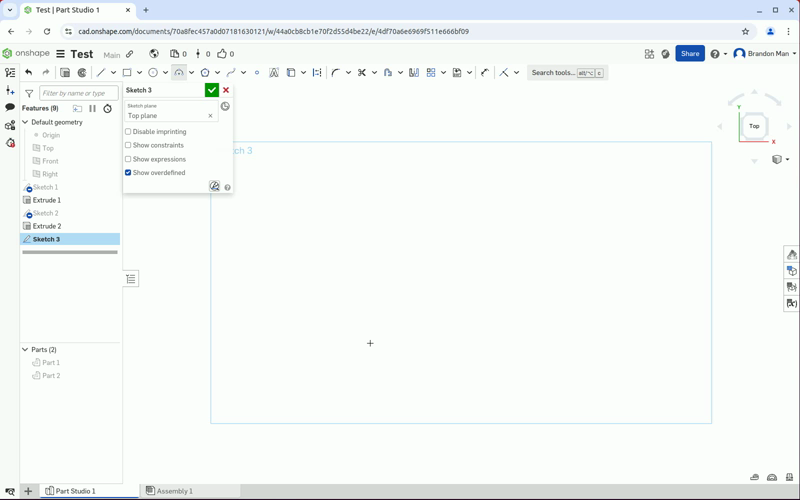
click(370, 342)
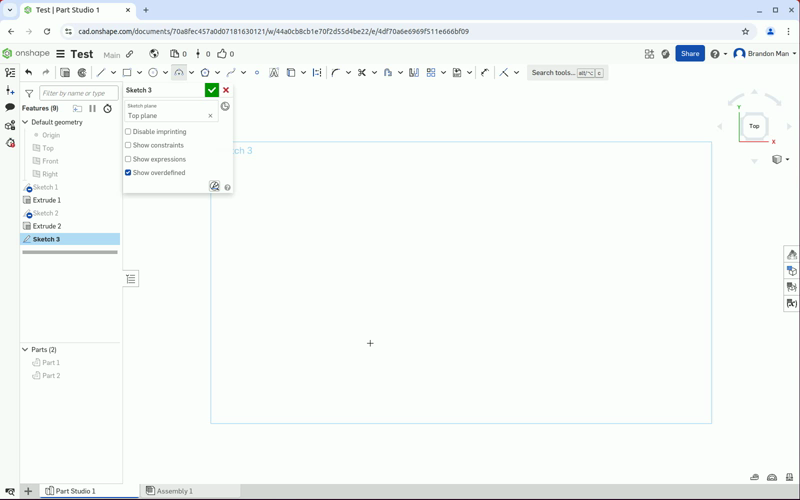
key_up(shift)
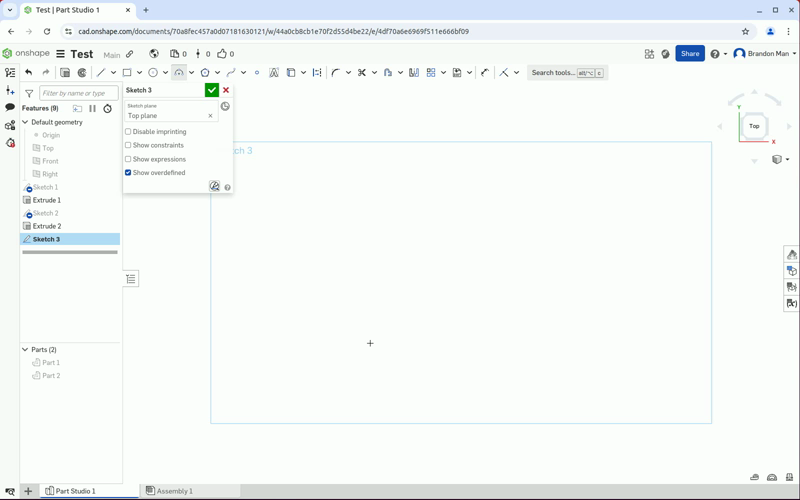
key_down(shift)
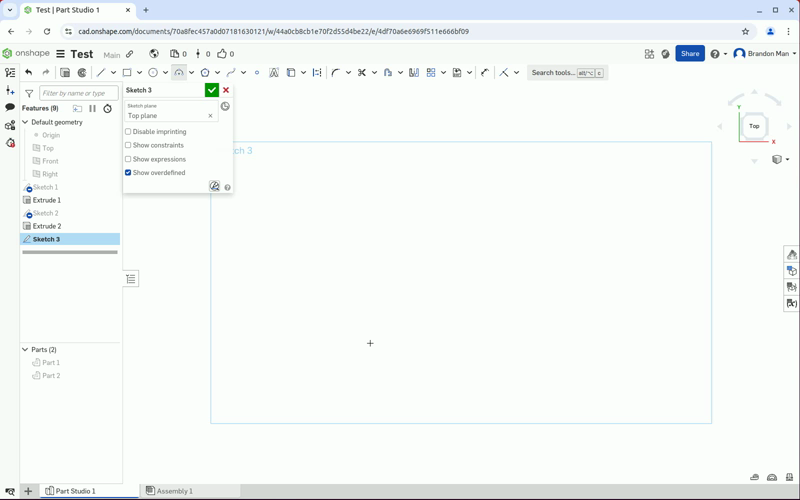
mouse_move(476, 342)
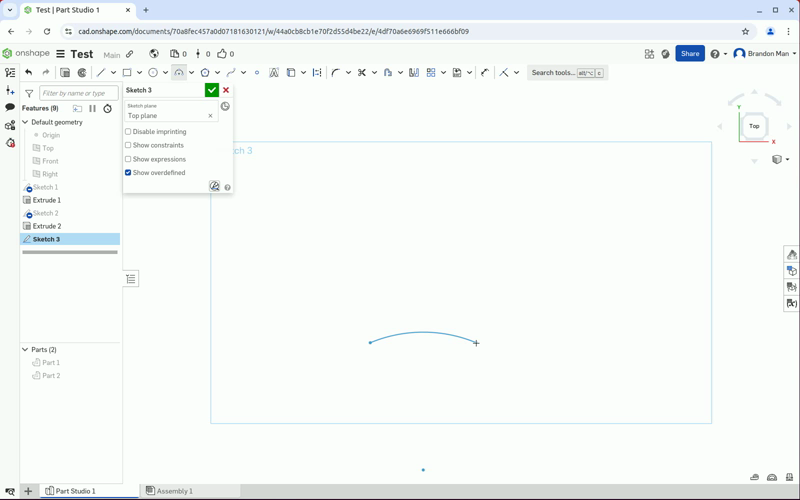
click(476, 342)
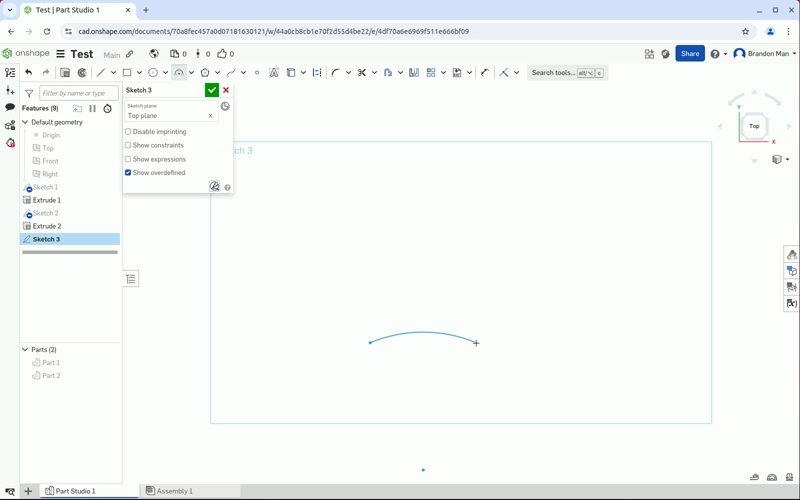
mouse_move(423, 395)
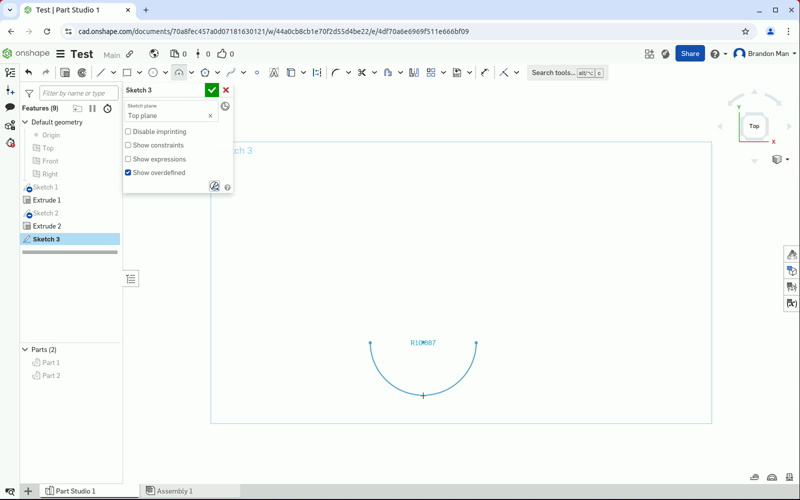
click(423, 395)
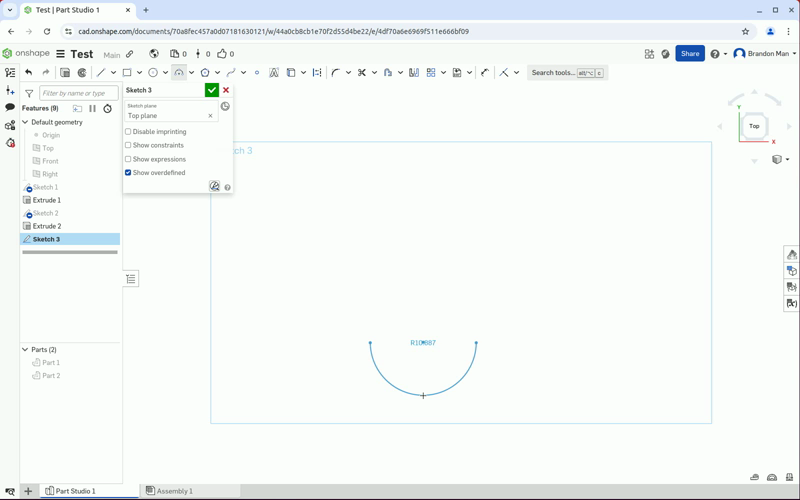
key_up(shift)
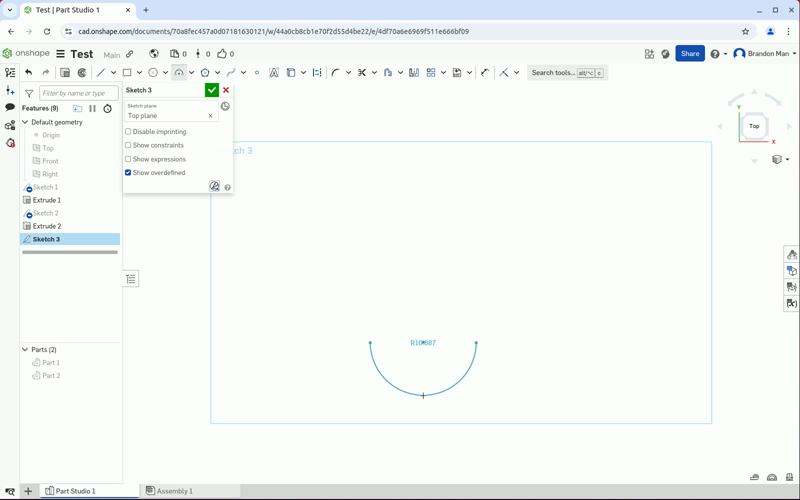
key(esc)
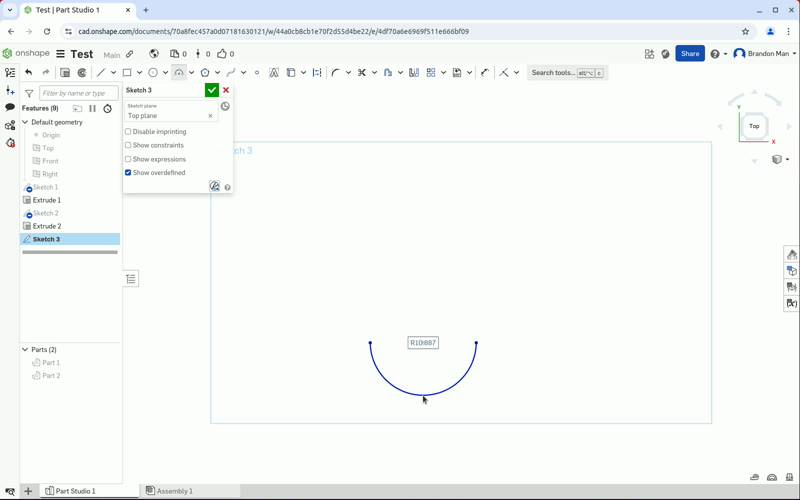
key(l)
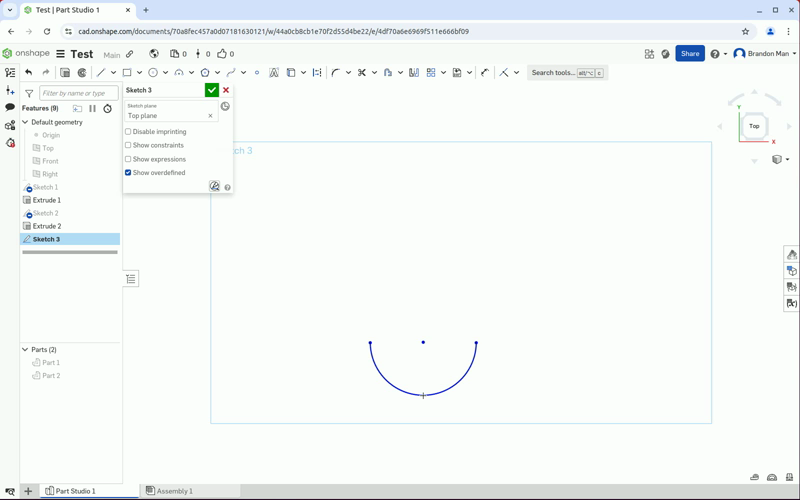
mouse_move(476, 342)
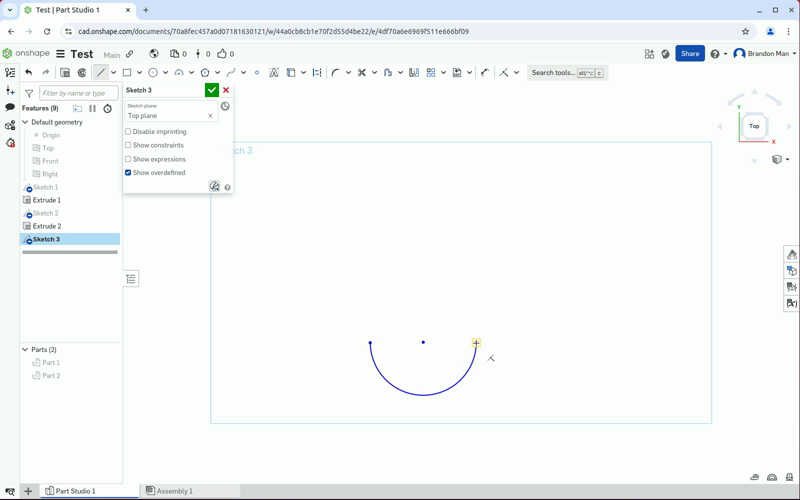
click(476, 342)
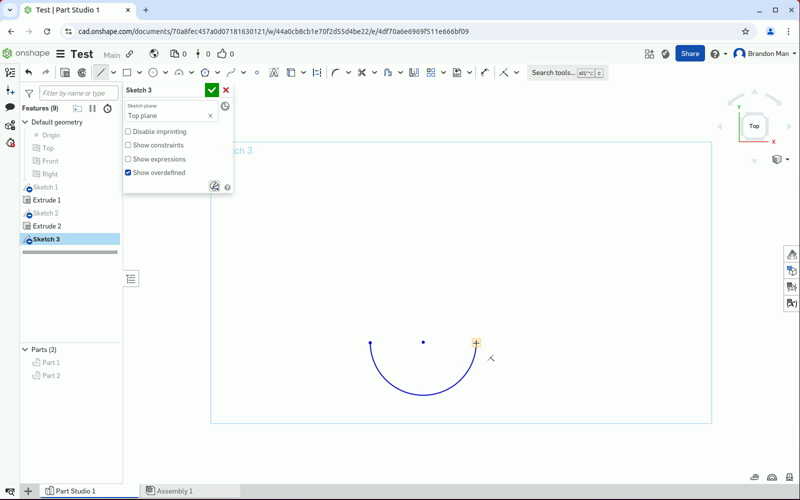
key_down(shift)
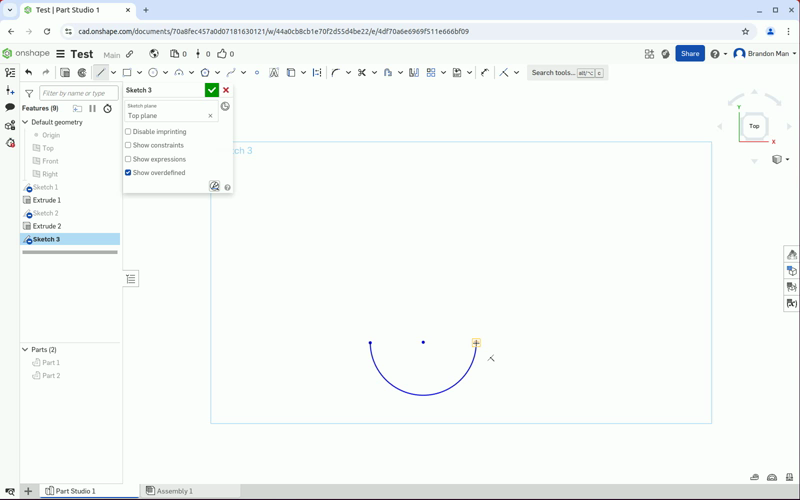
mouse_move(506, 342)
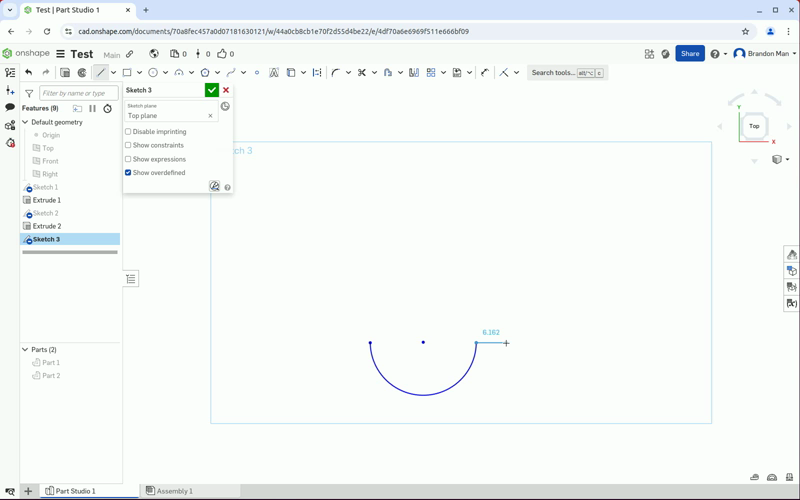
mouse_move(444, 342)
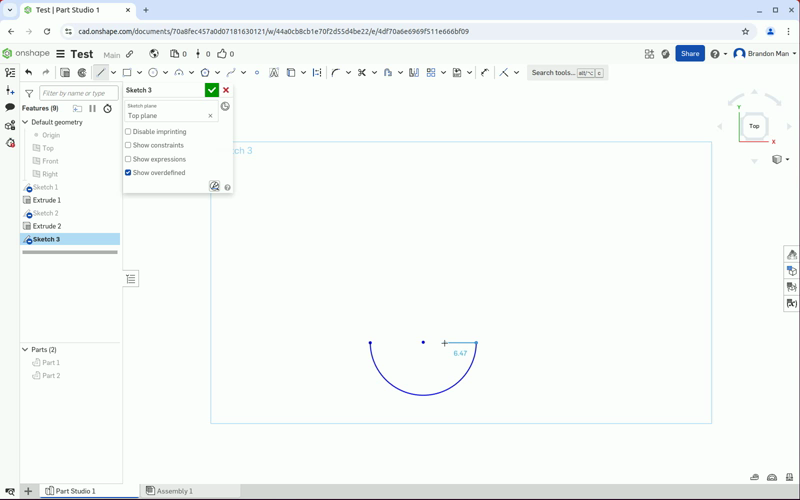
click(444, 342)
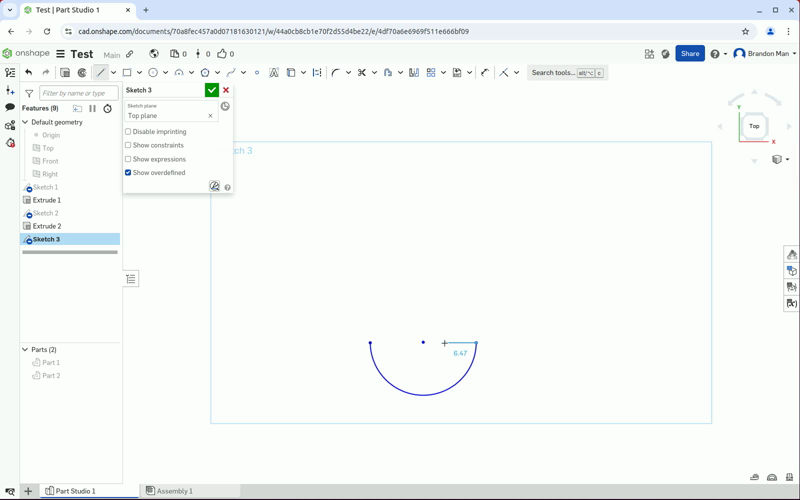
key_up(shift)
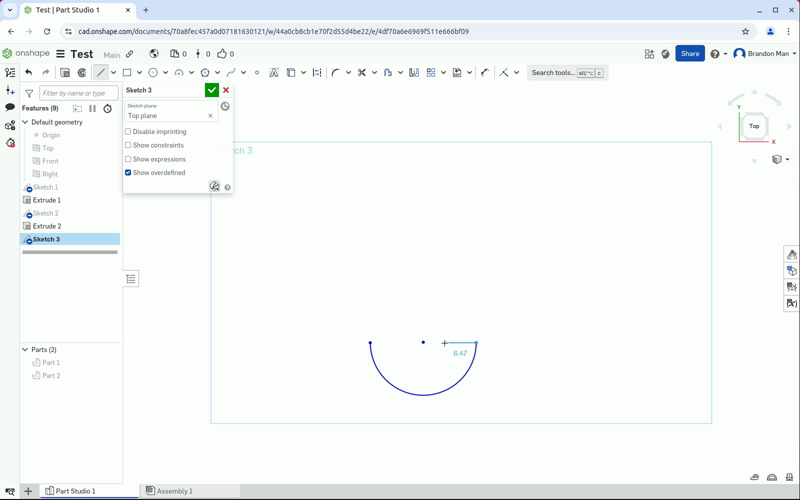
key(esc)
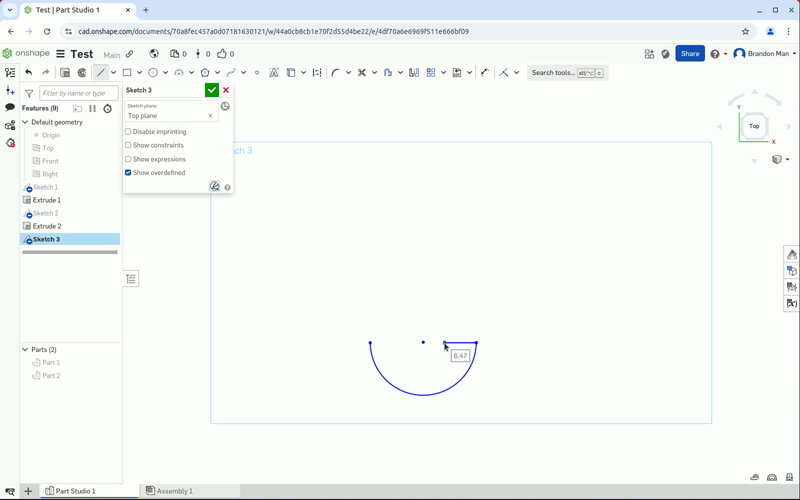
key(a)
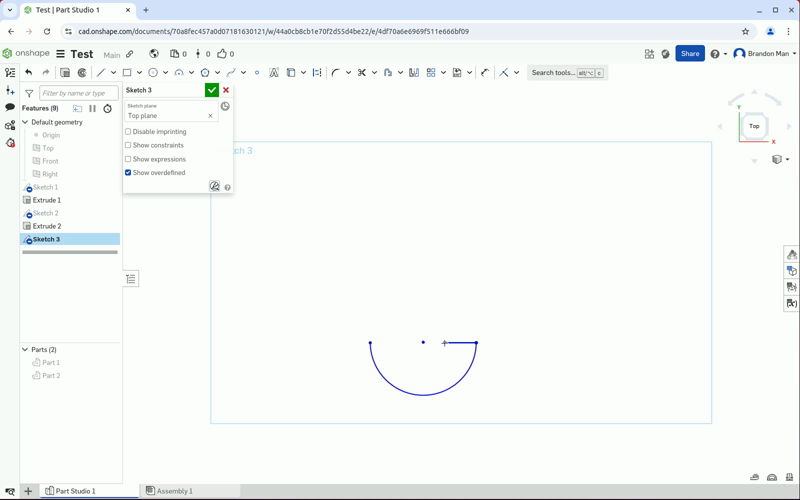
mouse_move(444, 342)
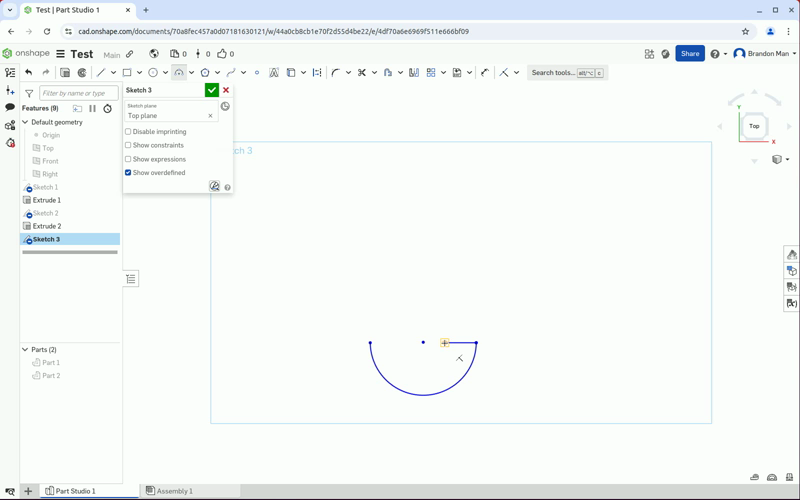
click(444, 342)
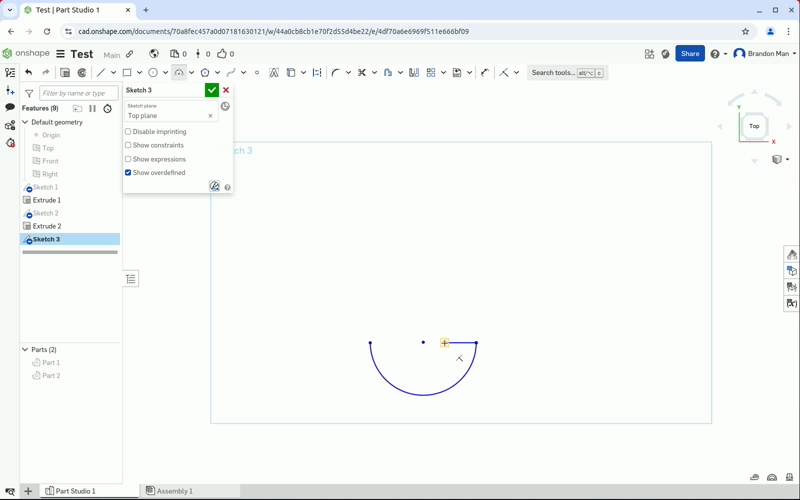
key_down(shift)
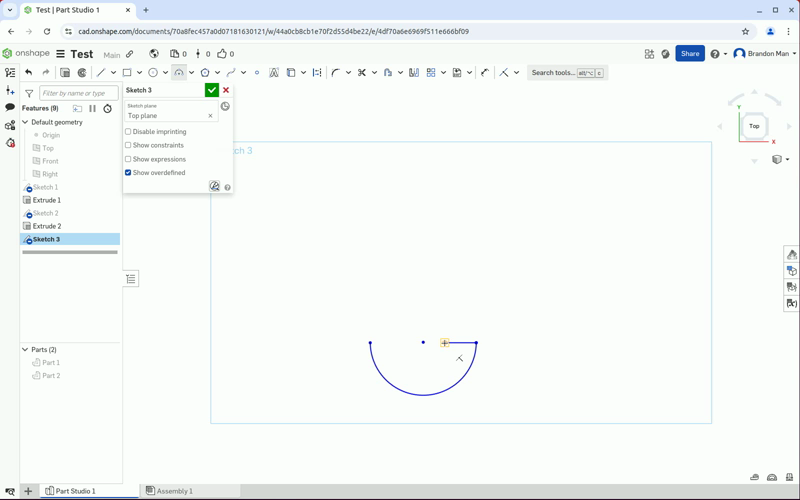
mouse_move(401, 342)
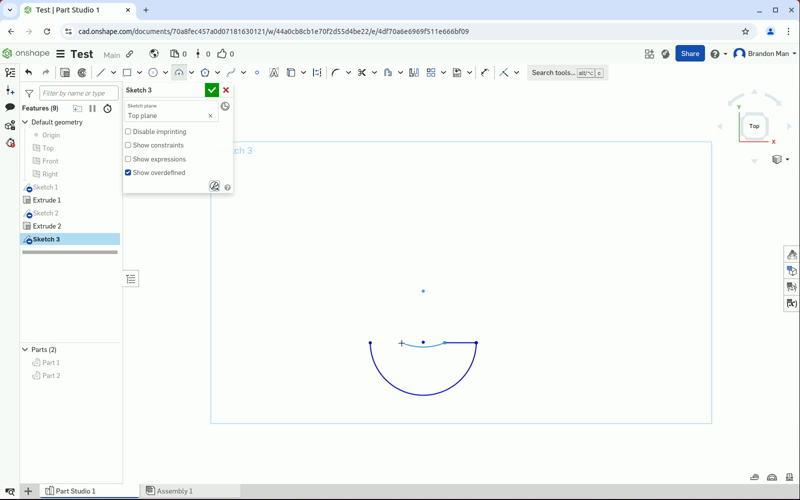
click(401, 342)
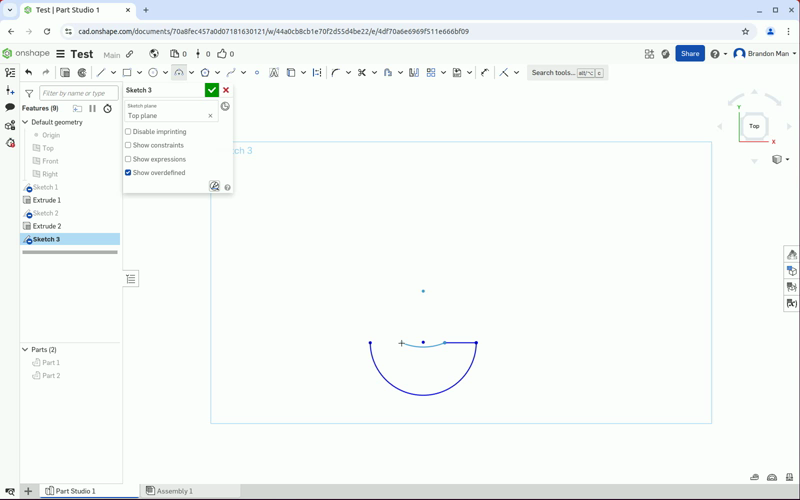
mouse_move(423, 364)
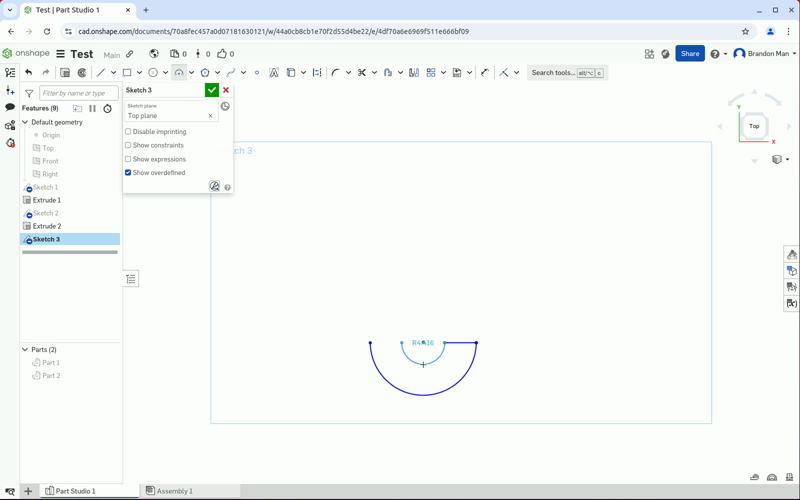
click(423, 364)
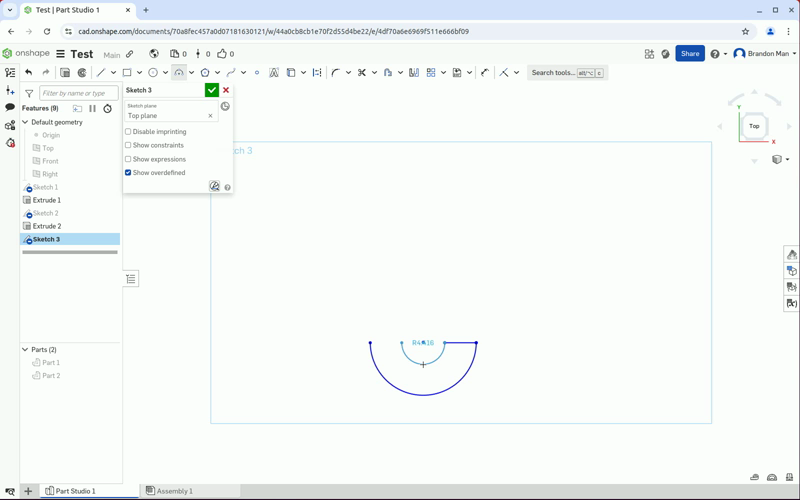
key_up(shift)
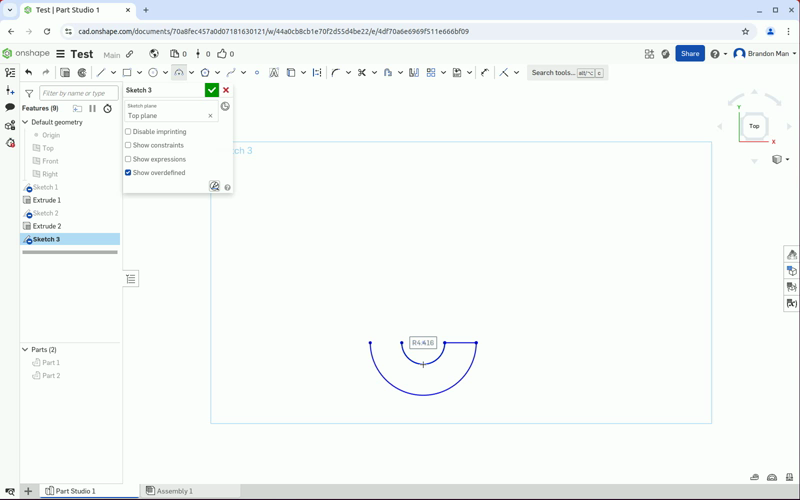
key(esc)
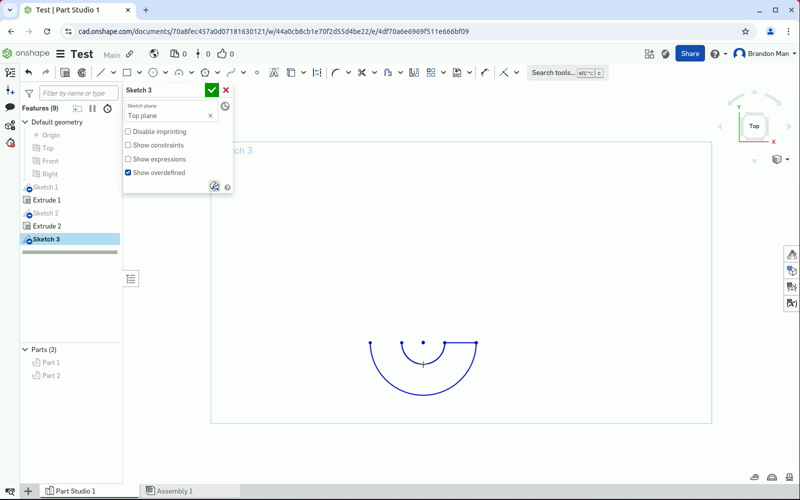
key(l)
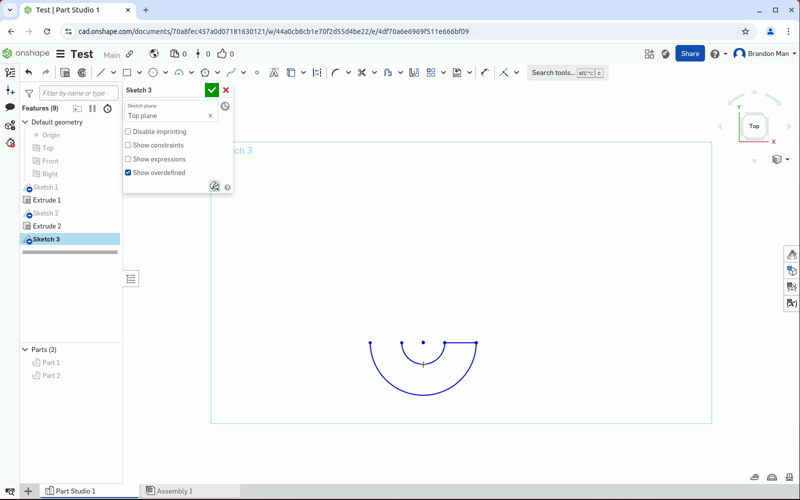
mouse_move(401, 342)
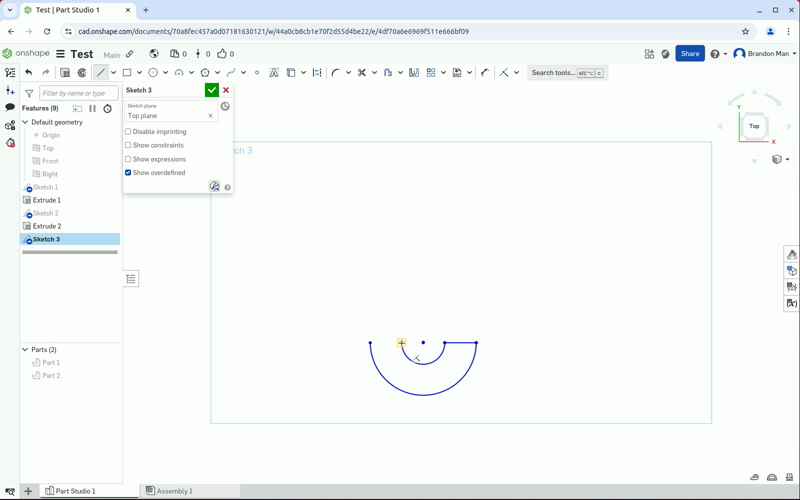
click(401, 342)
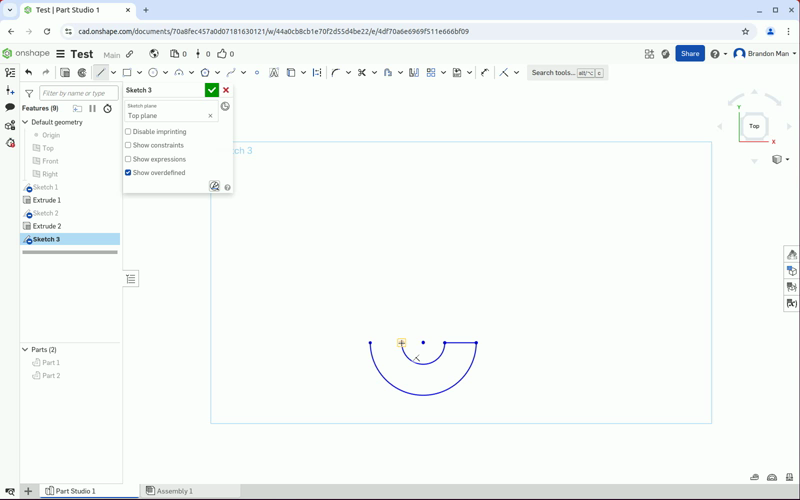
mouse_move(431, 342)
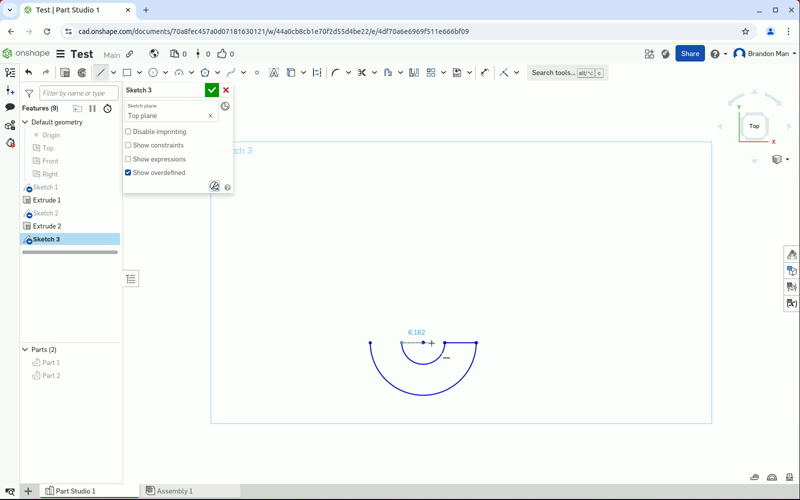
key_down(shift)
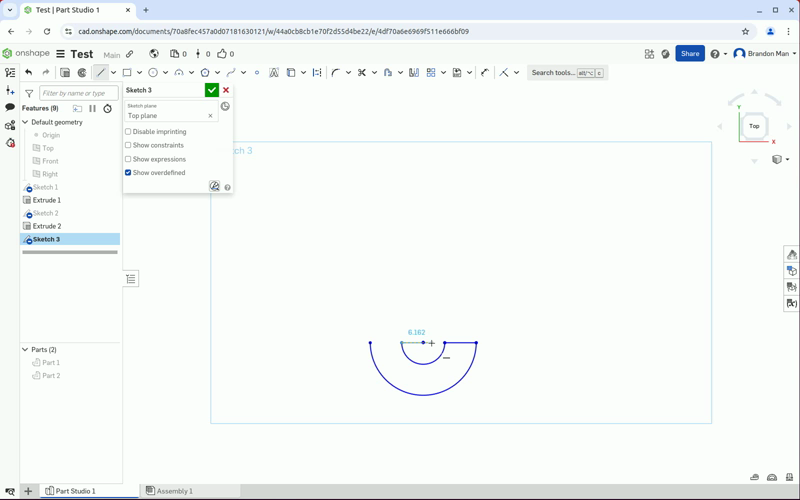
mouse_move(370, 342)
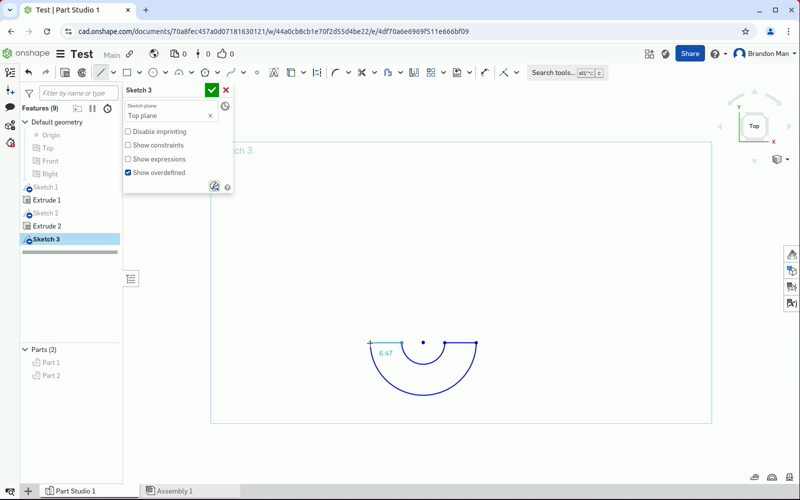
key_up(shift)
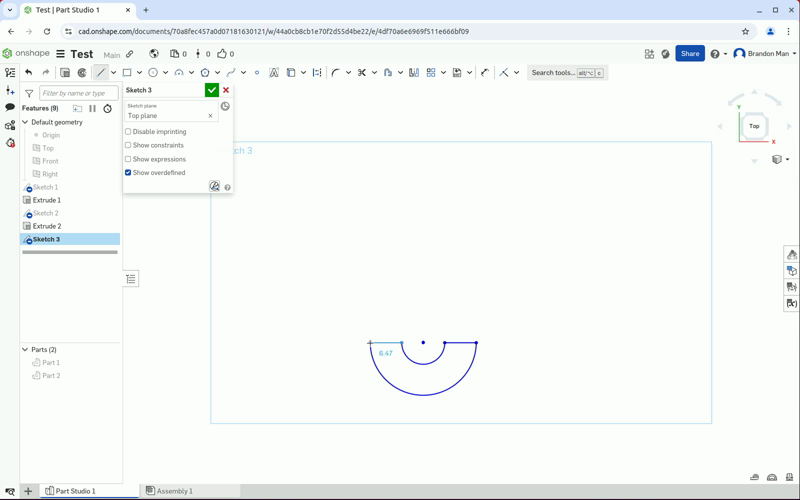
click(370, 342)
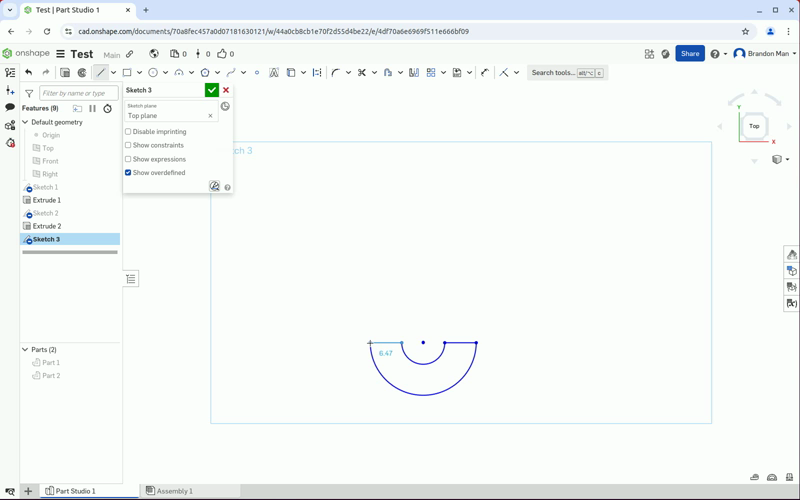
key(esc)
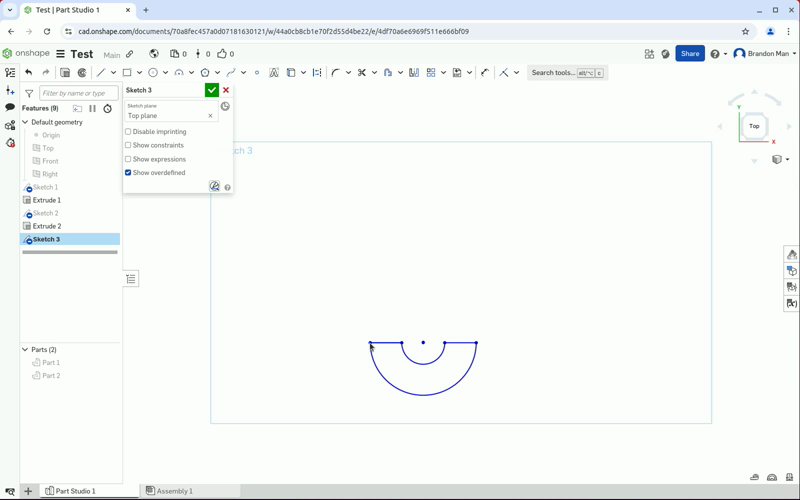
mouse_move(427, 348)
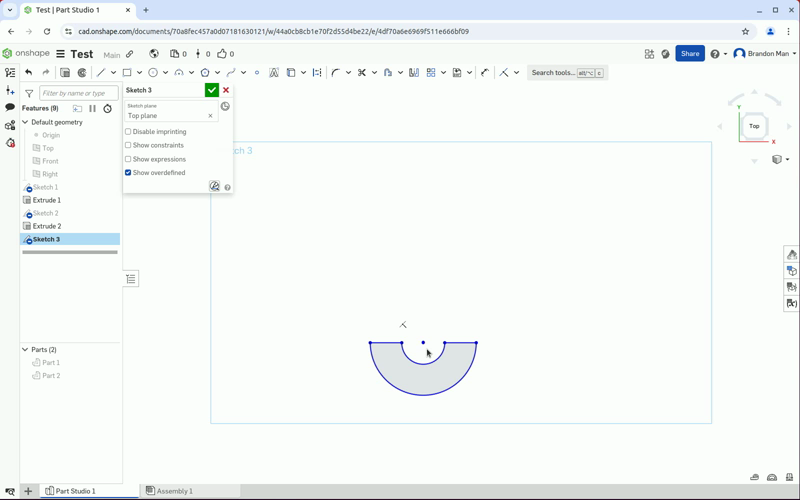
scroll(6)
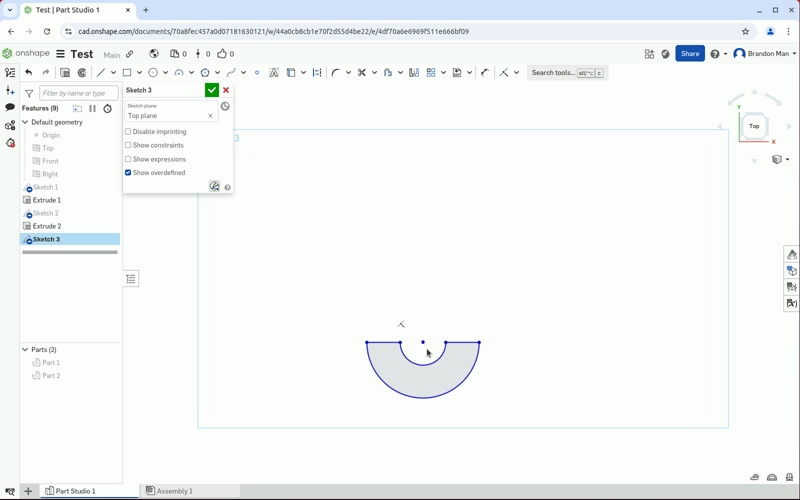
scroll(6)
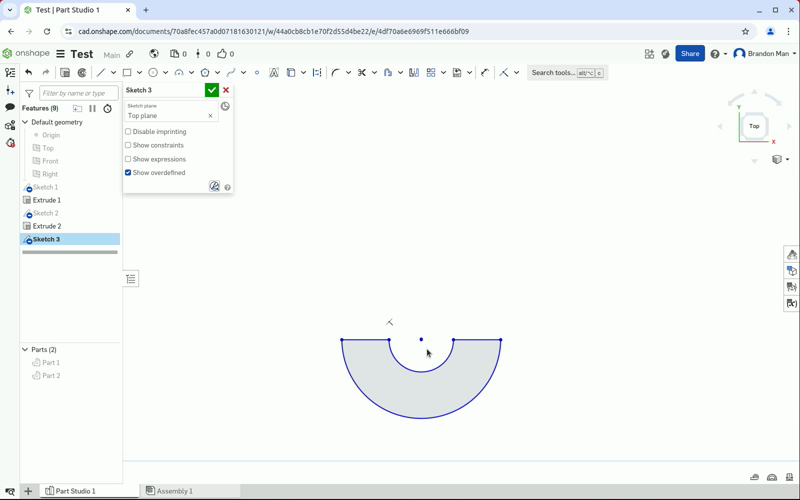
scroll(6)
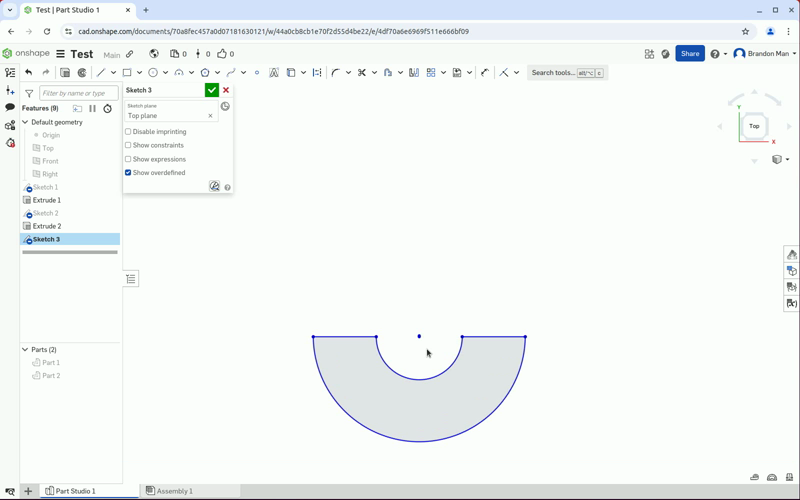
scroll(6)
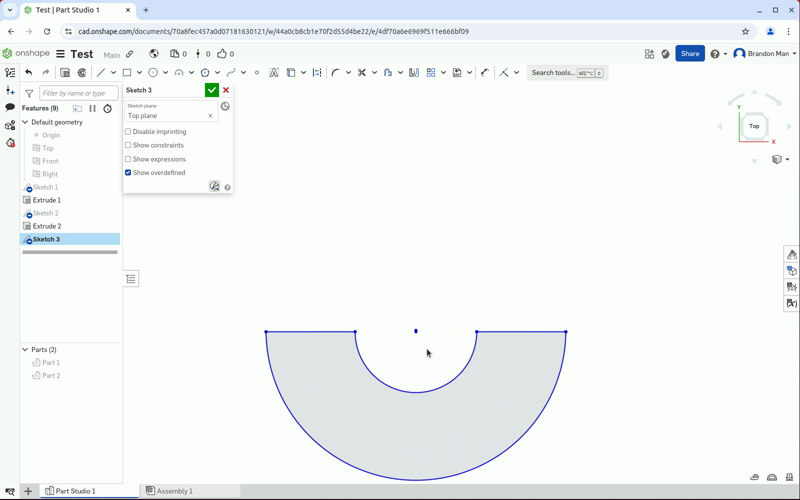
scroll(6)
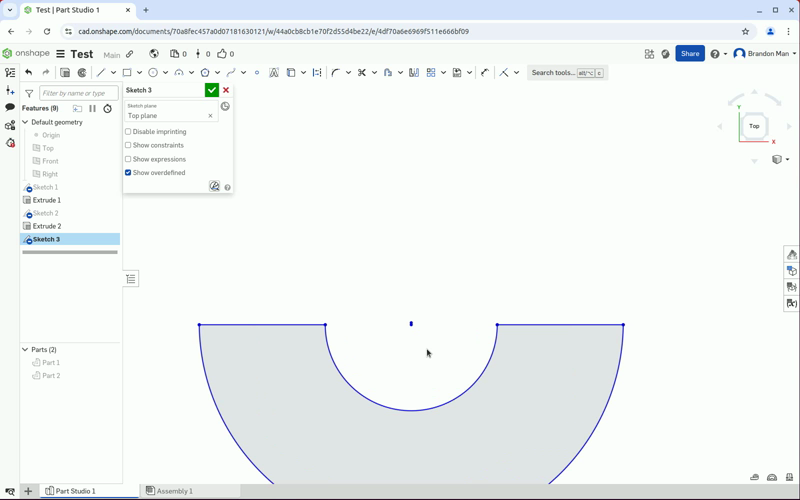
scroll(6)
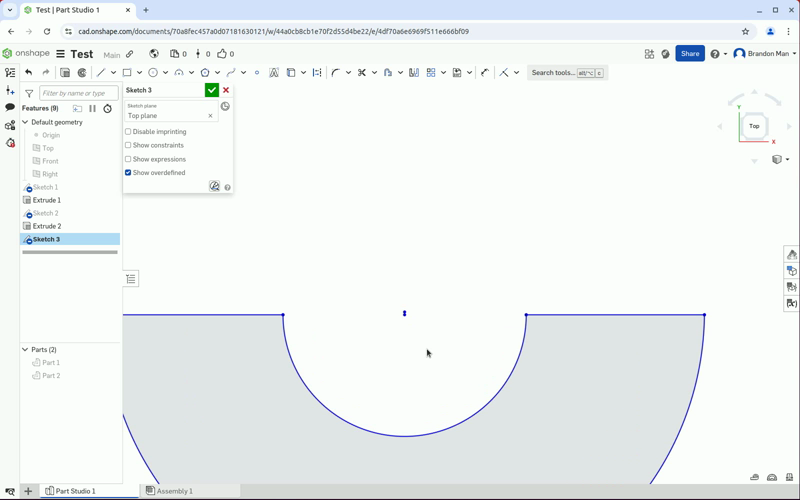
scroll(6)
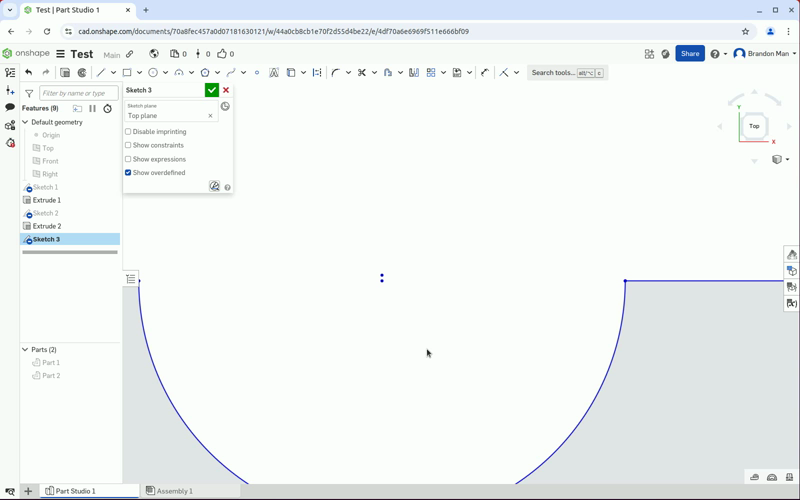
click(427, 348)
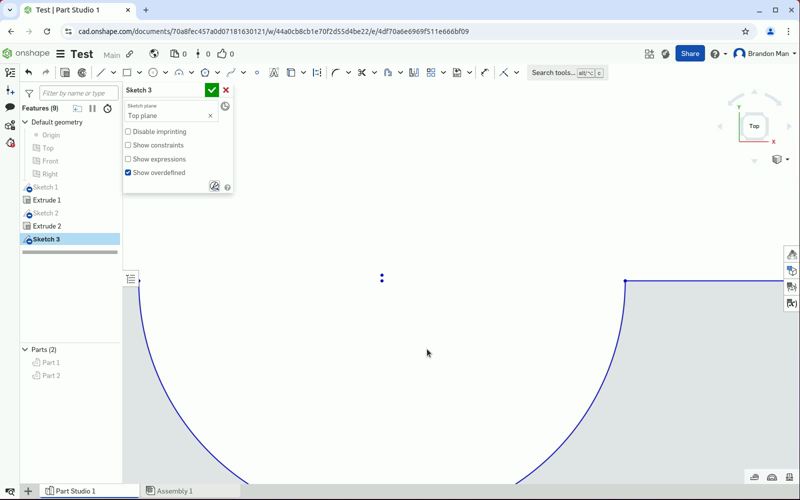
scroll(-6)
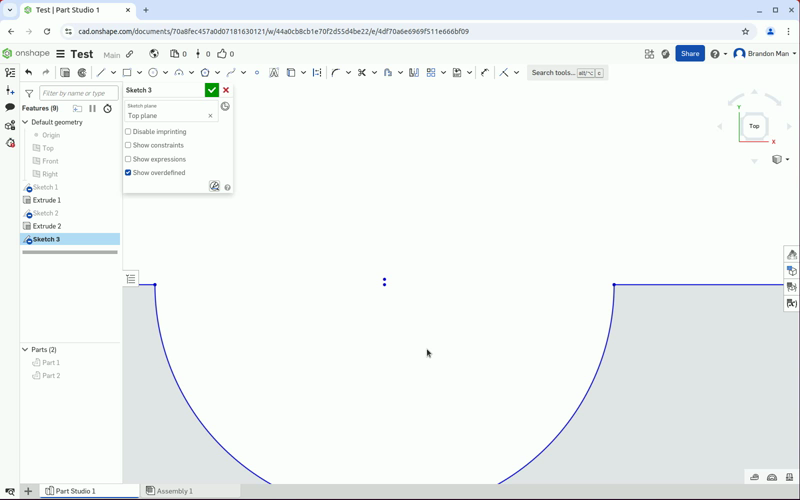
scroll(-6)
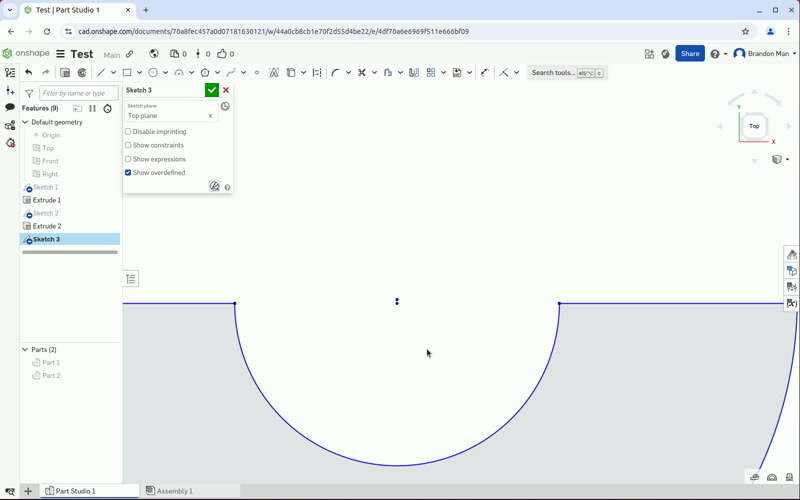
scroll(-6)
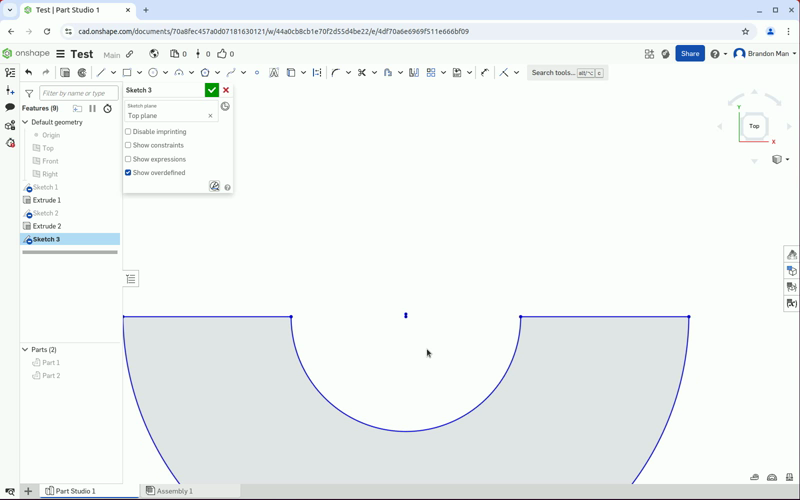
scroll(-6)
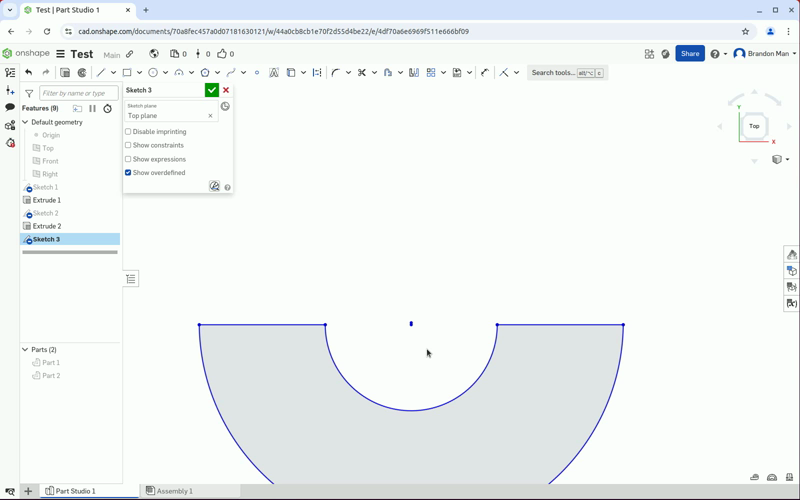
scroll(-6)
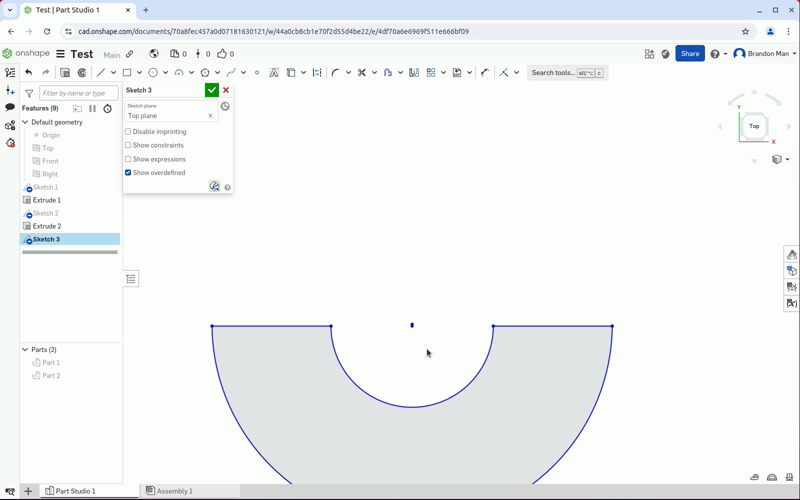
scroll(-6)
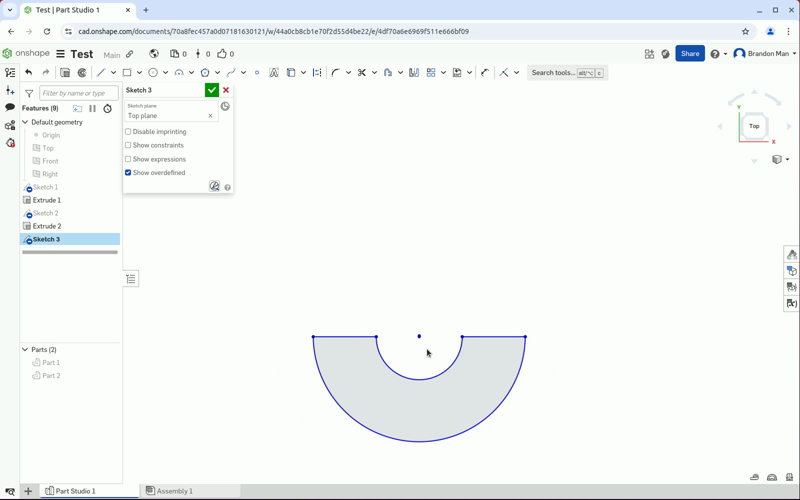
scroll(-6)
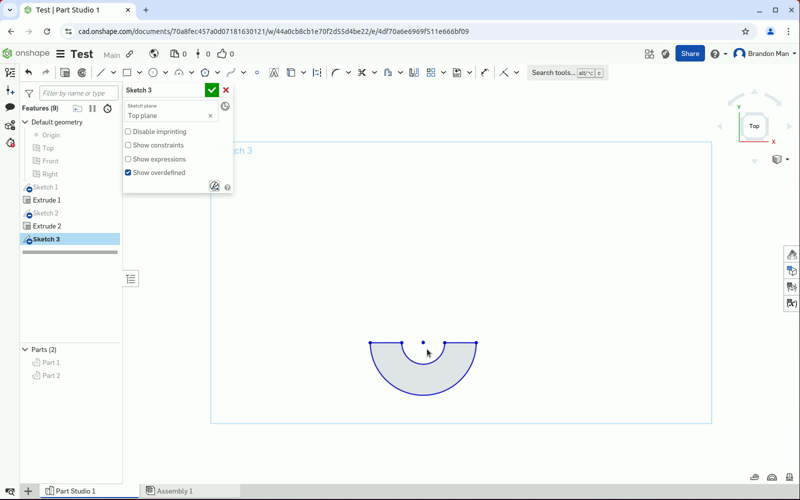
mouse_move(73, 352)
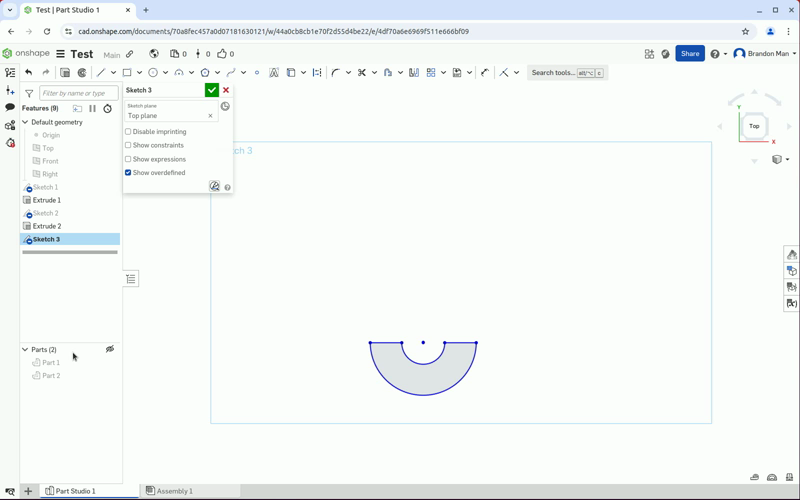
key(shift+y)
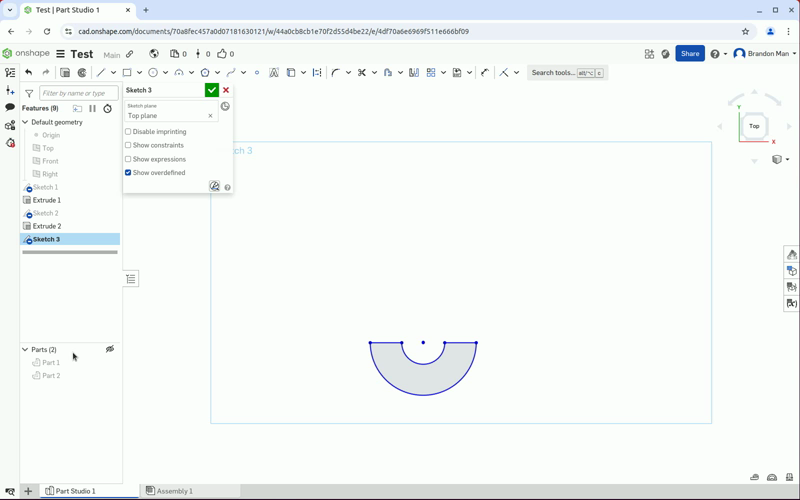
key(shift+e)
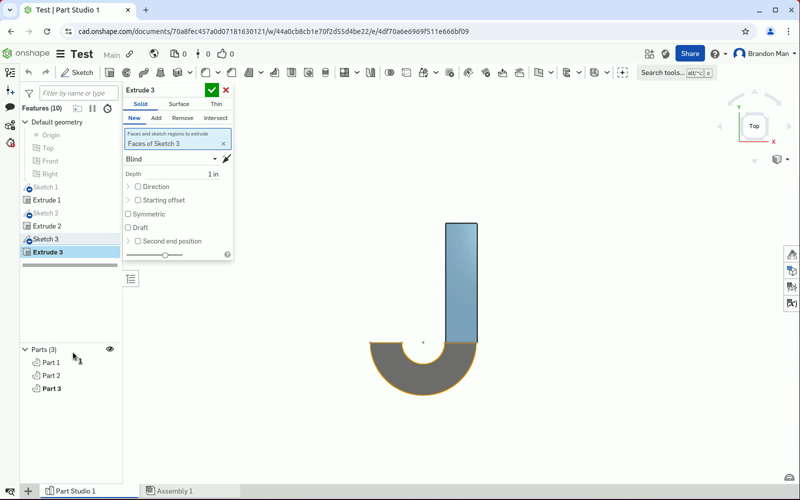
mouse_move(143, 106)
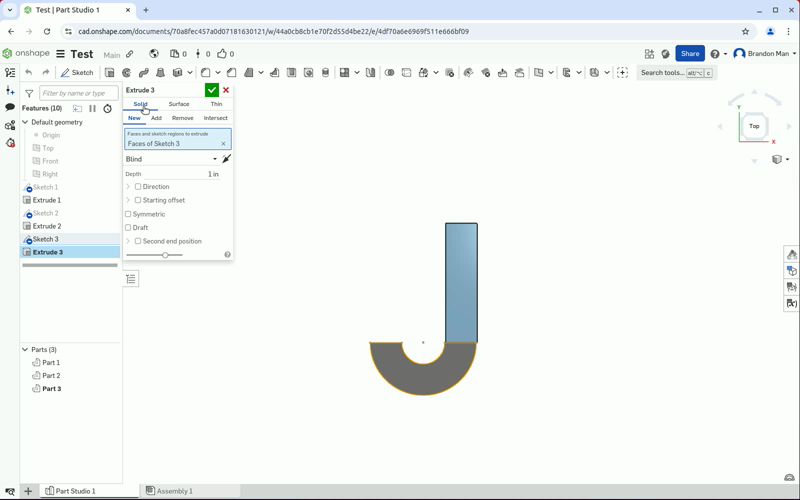
click(143, 106)
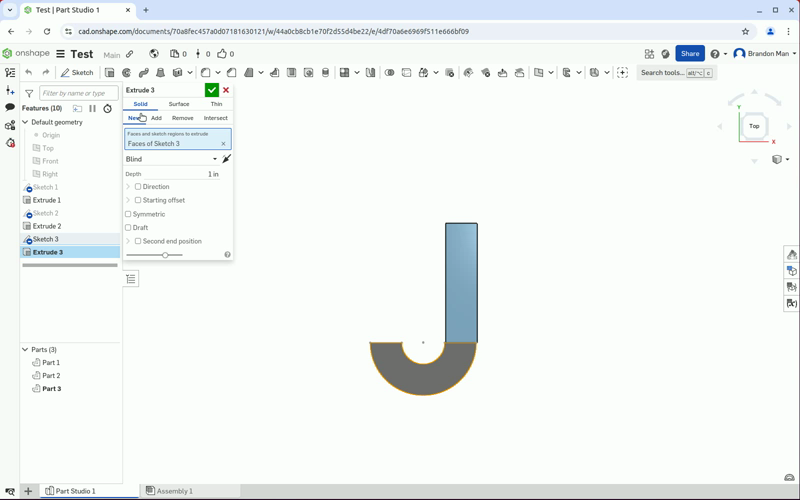
mouse_move(137, 120)
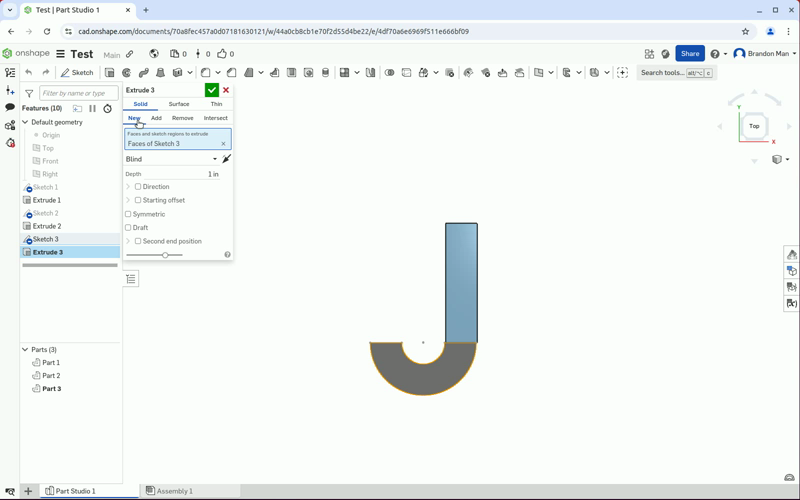
click(137, 120)
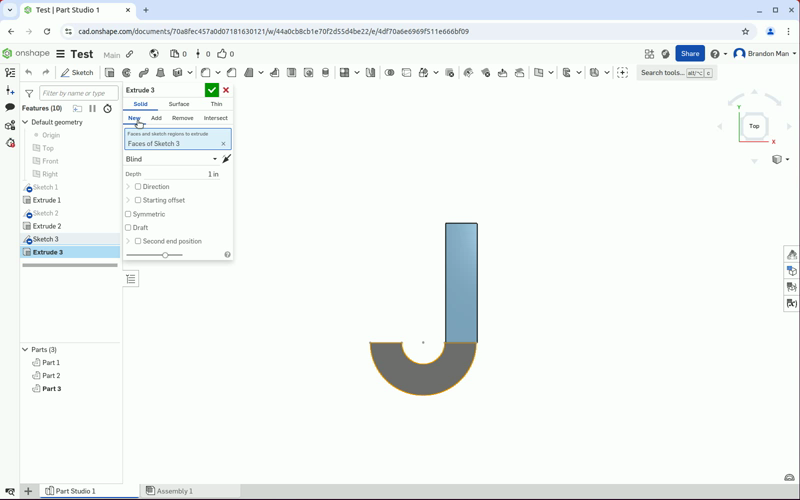
key(tab, 4)
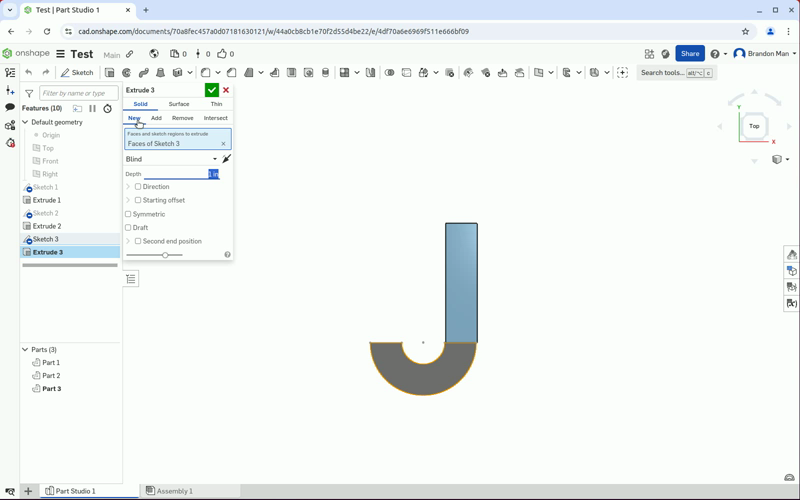
text(4.574)
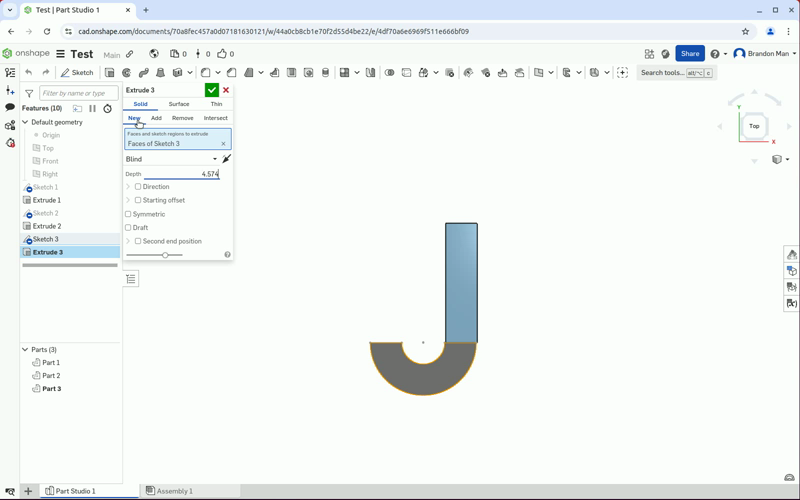
key(enter)
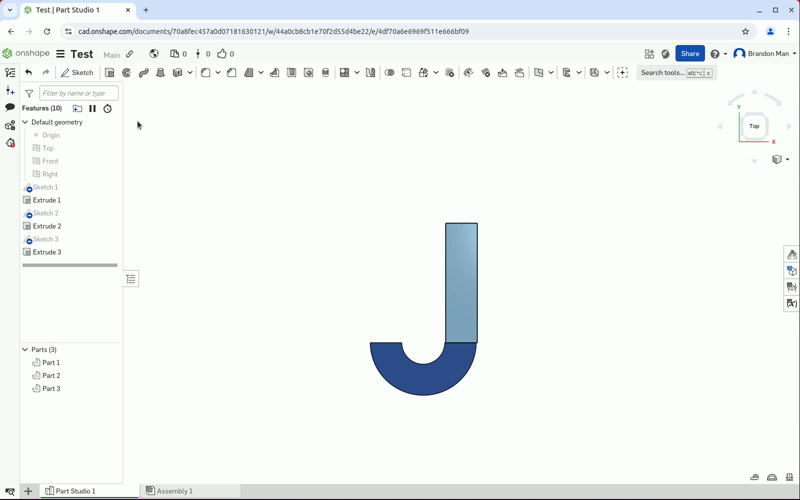
key(shift+h)
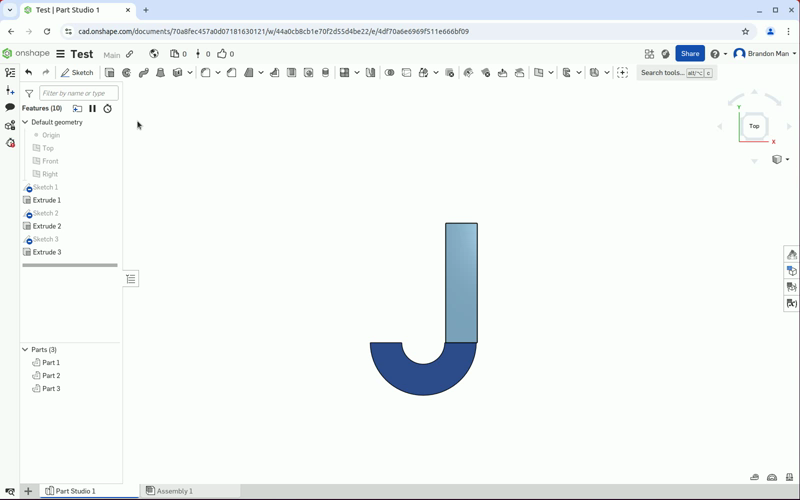
key(shift+h)
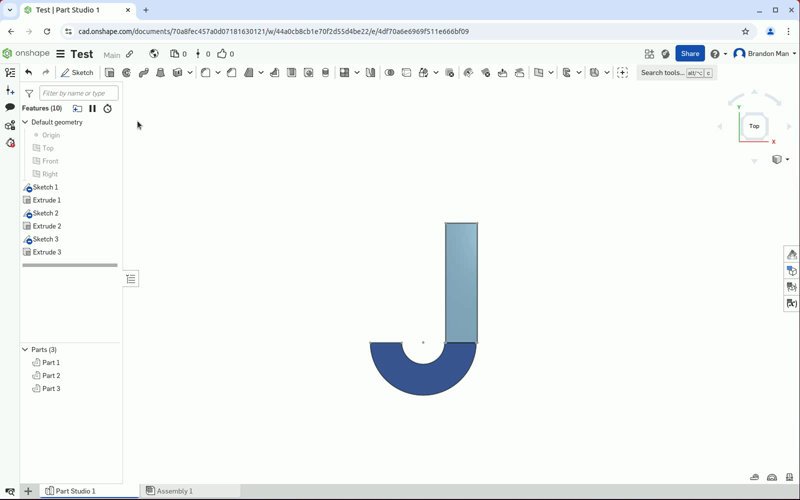
key(shift+7)
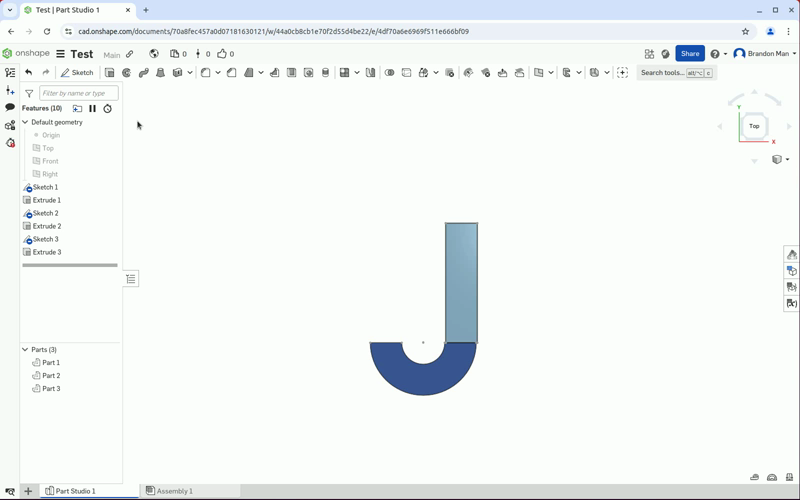
key(up, 3)
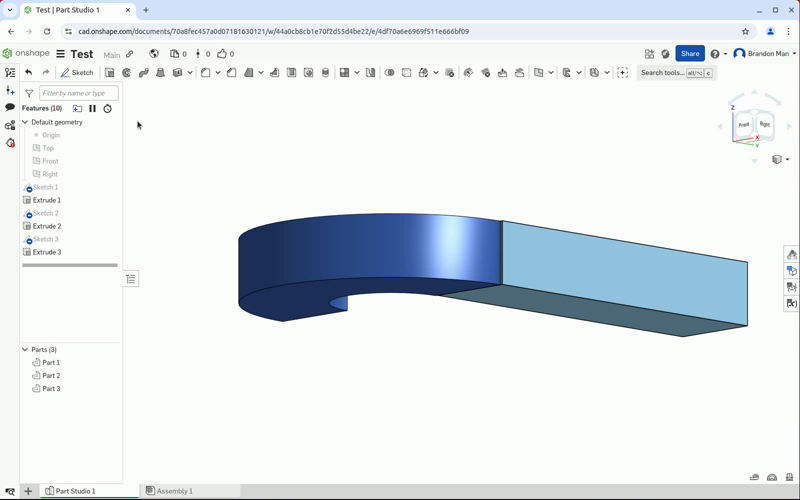
key(left, 3)
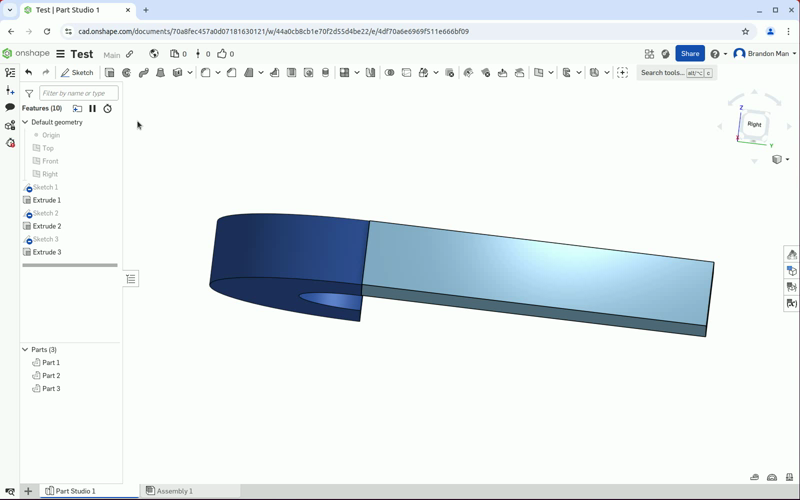
key(right, 3)
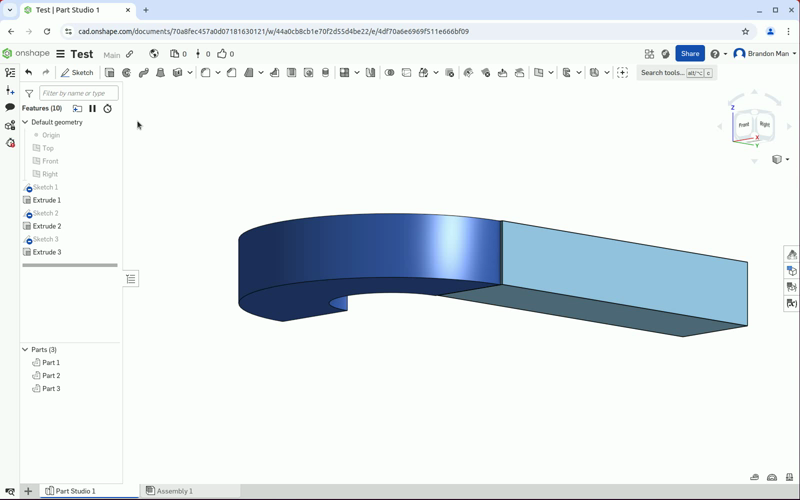
key(down, 3)
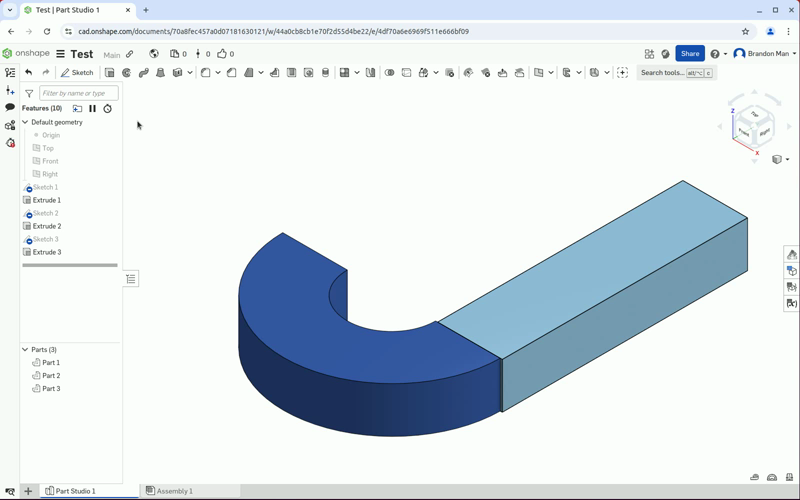
mouse_move(73, 189)
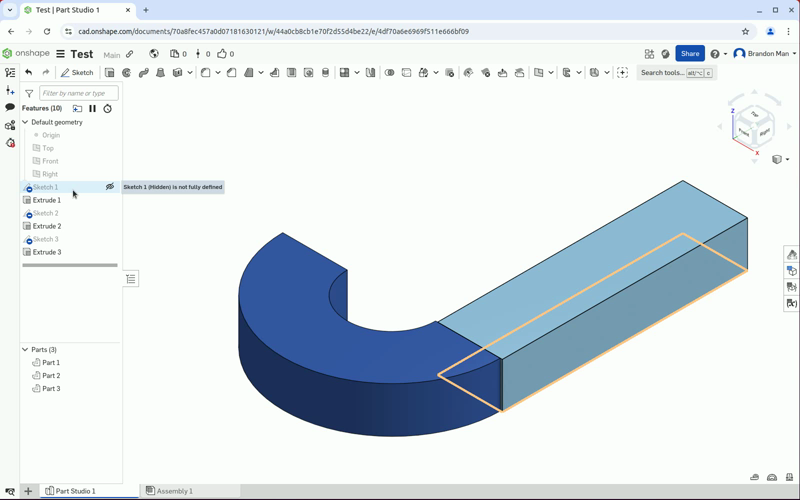
click(73, 189)